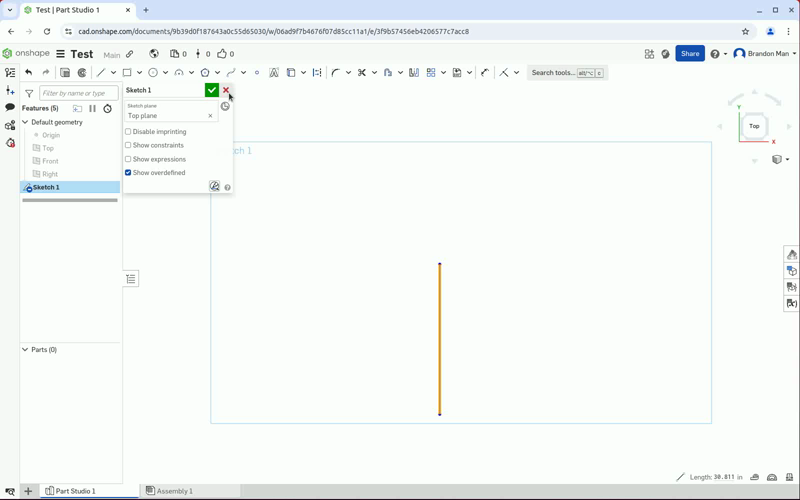
key(shift+h)
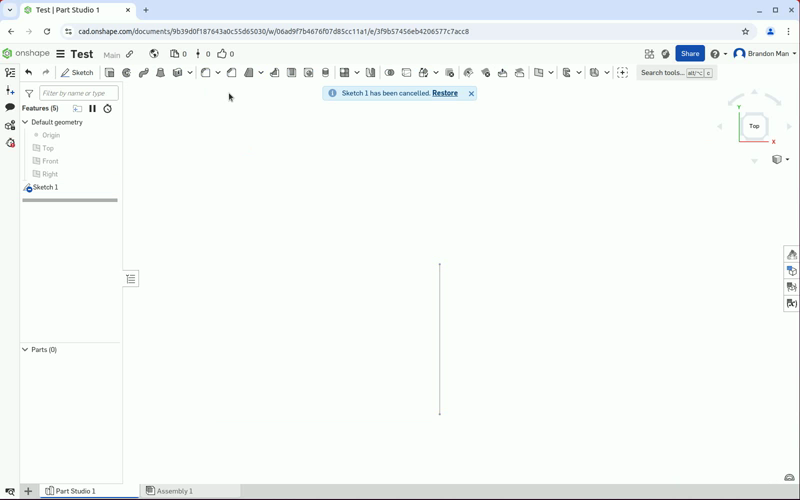
key(shift+s)
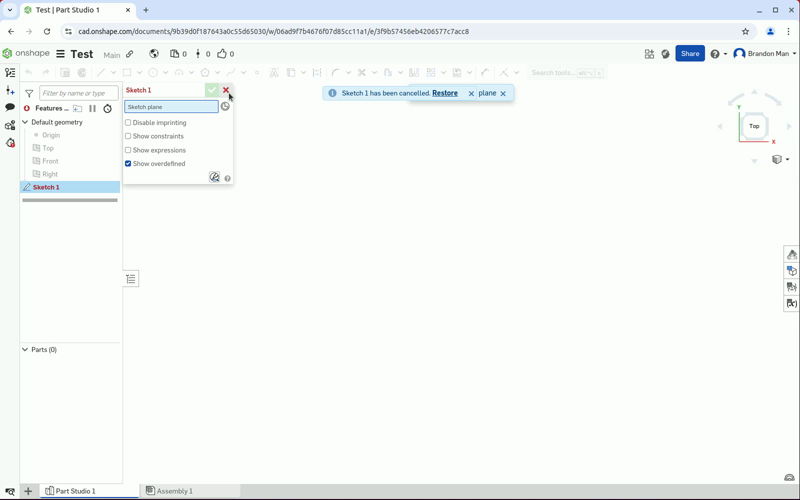
mouse_move(73, 150)
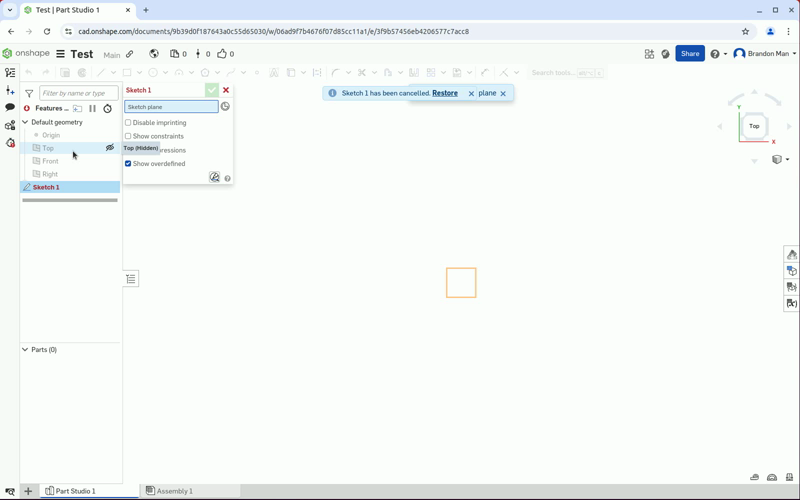
click(73, 150)
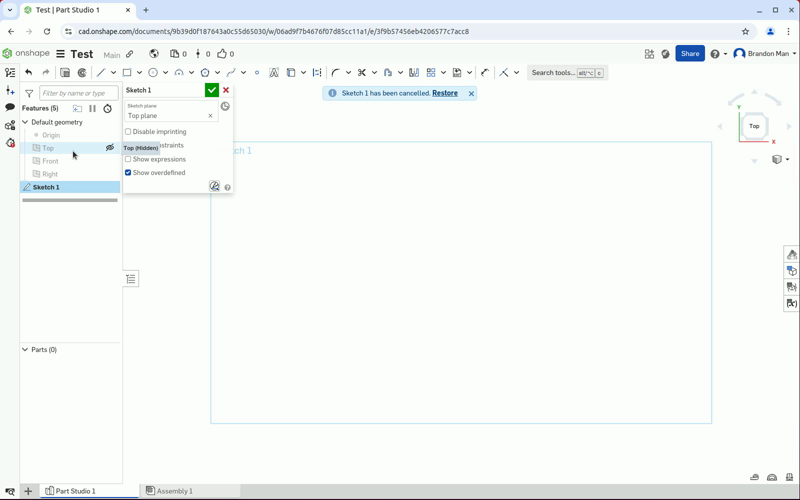
mouse_move(73, 352)
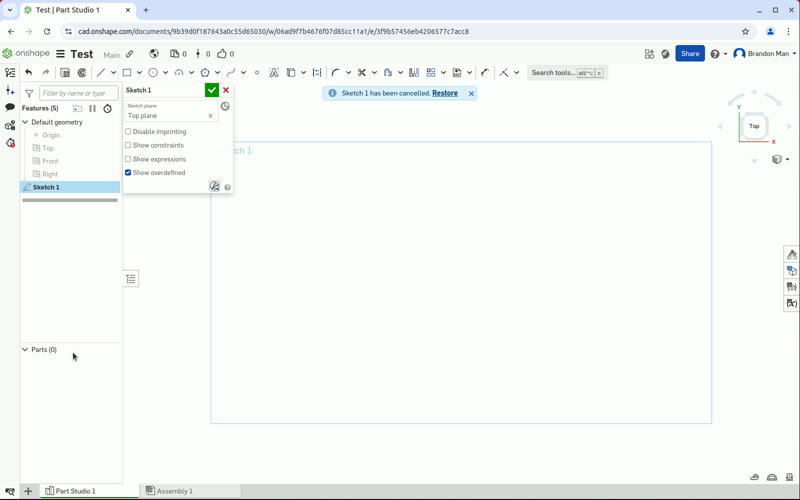
key(y)
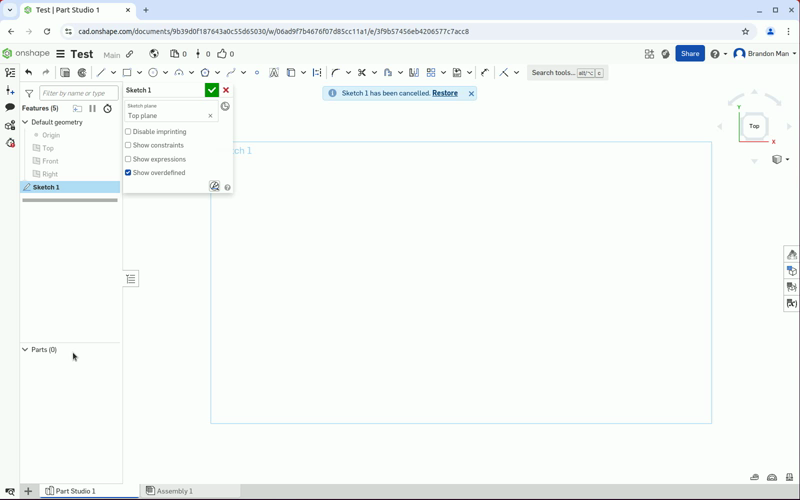
key(l)
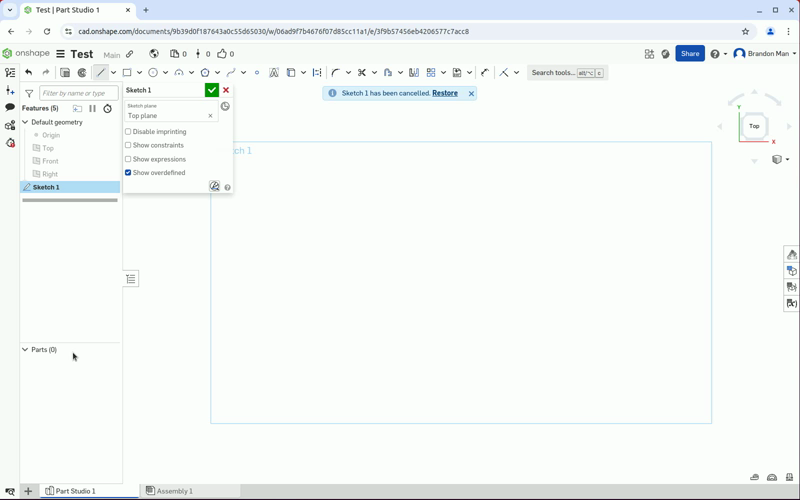
key_down(shift)
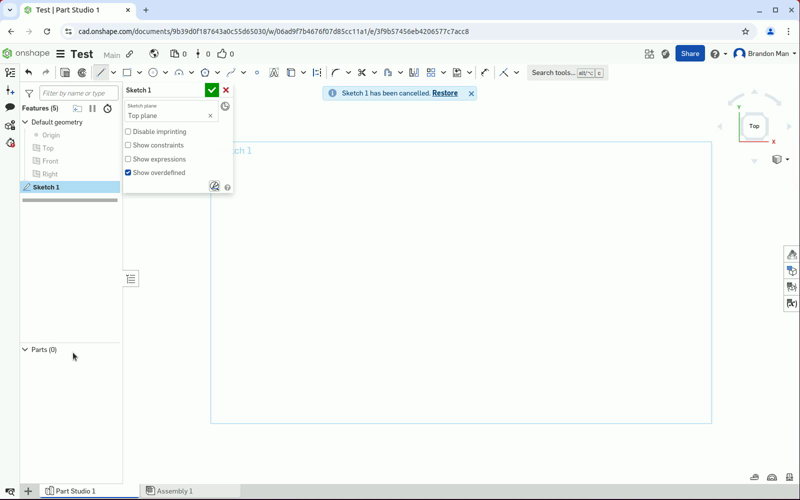
mouse_move(363, 339)
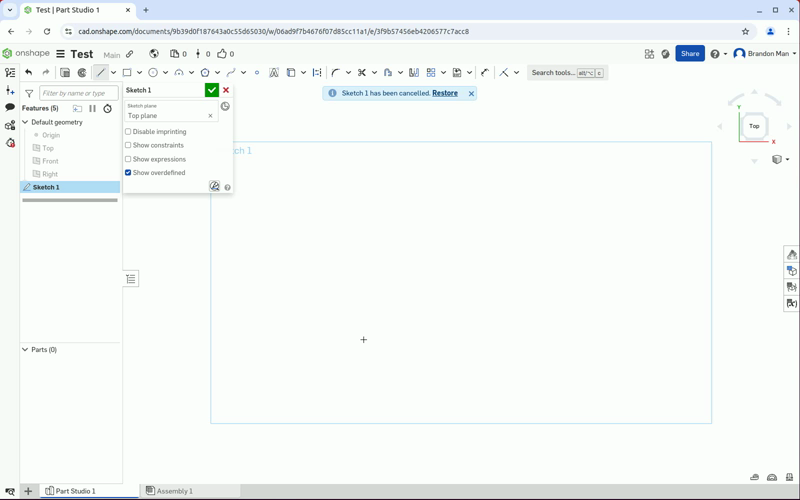
click(363, 339)
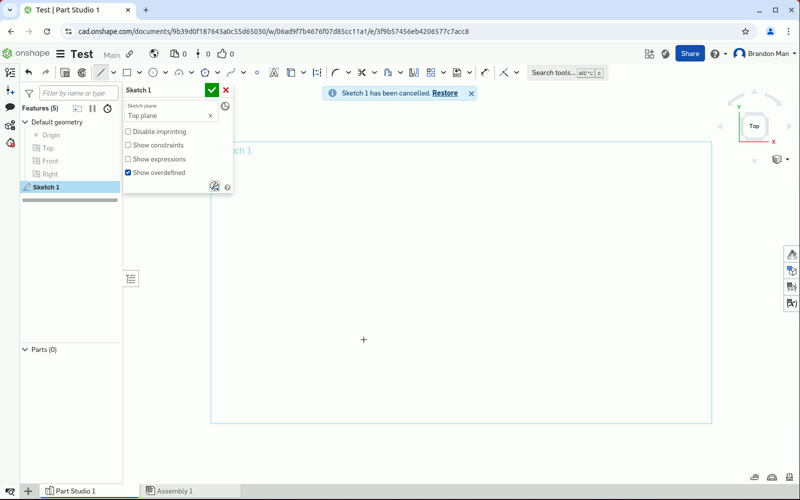
key_up(shift)
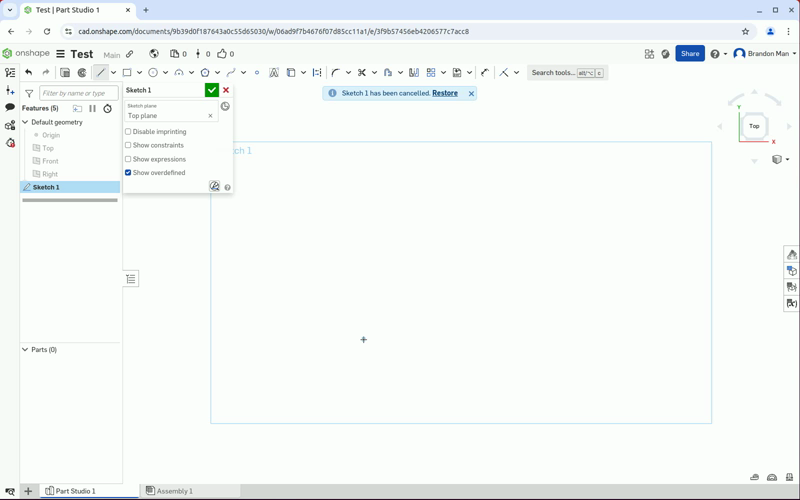
key_down(shift)
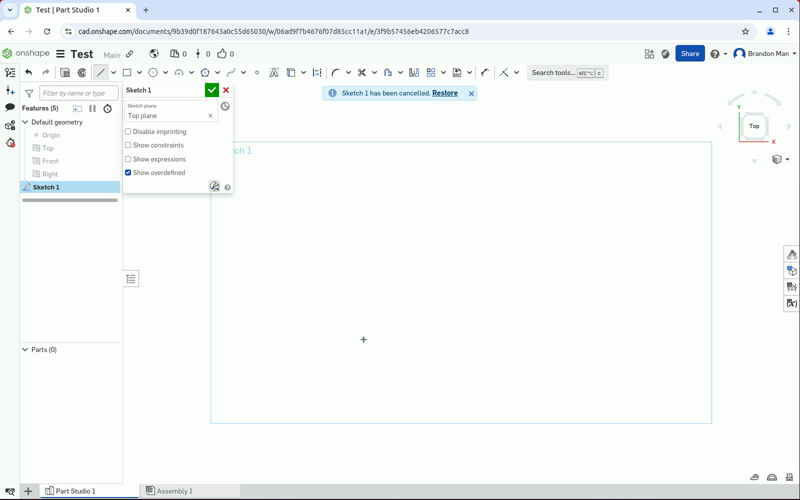
mouse_move(557, 339)
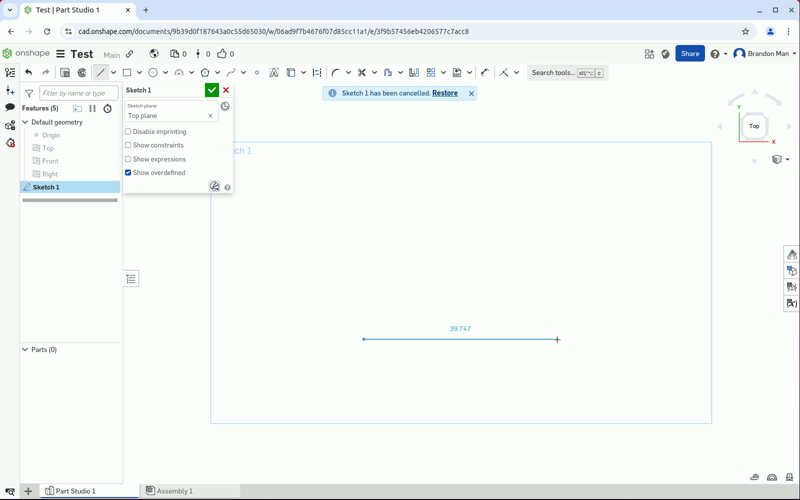
click(557, 339)
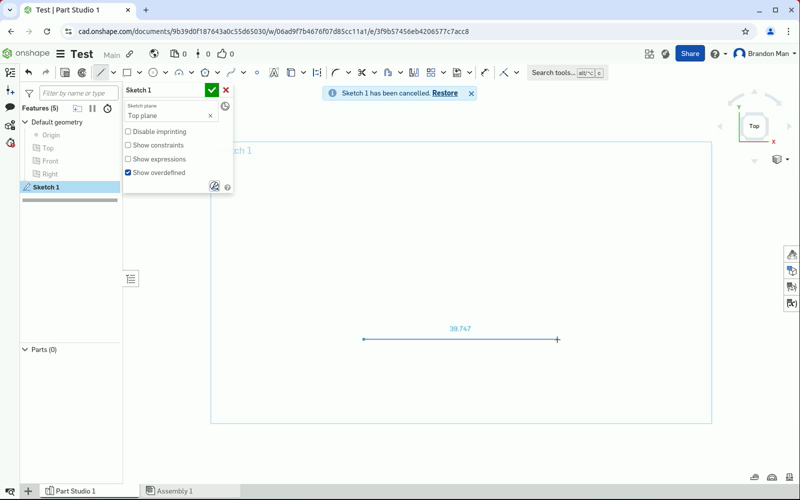
key_up(shift)
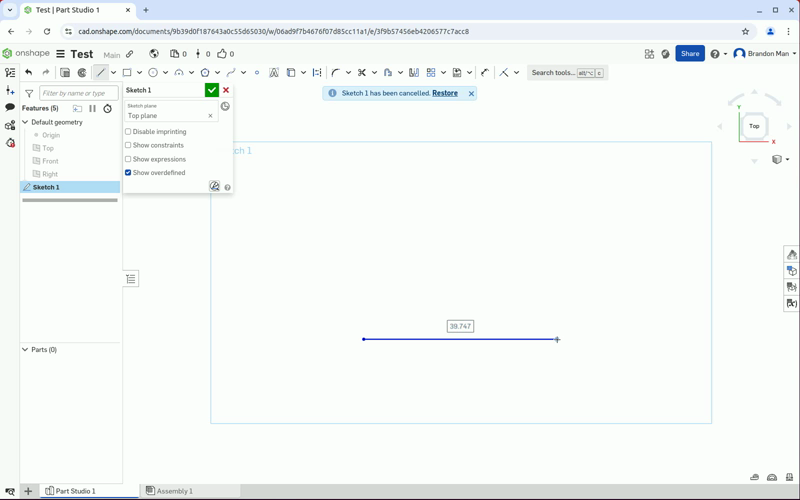
key_down(shift)
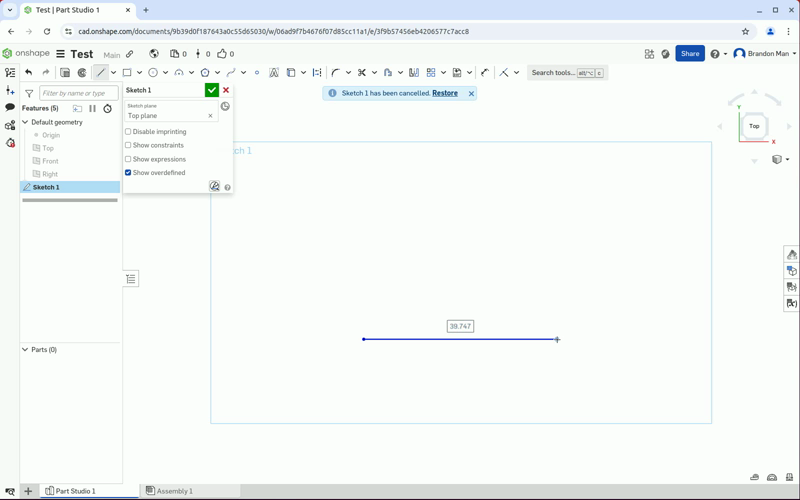
mouse_move(461, 171)
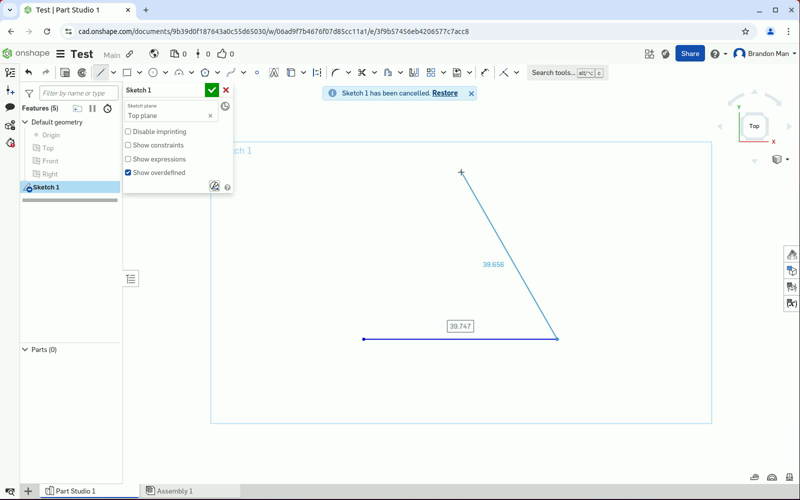
click(461, 171)
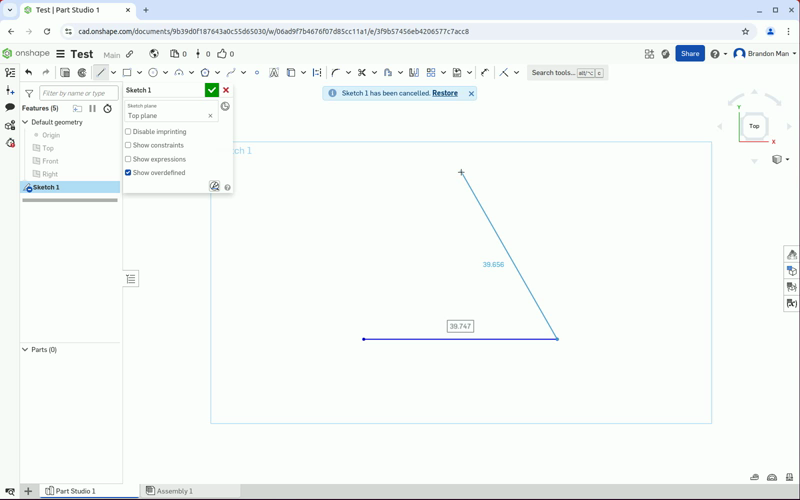
key_up(shift)
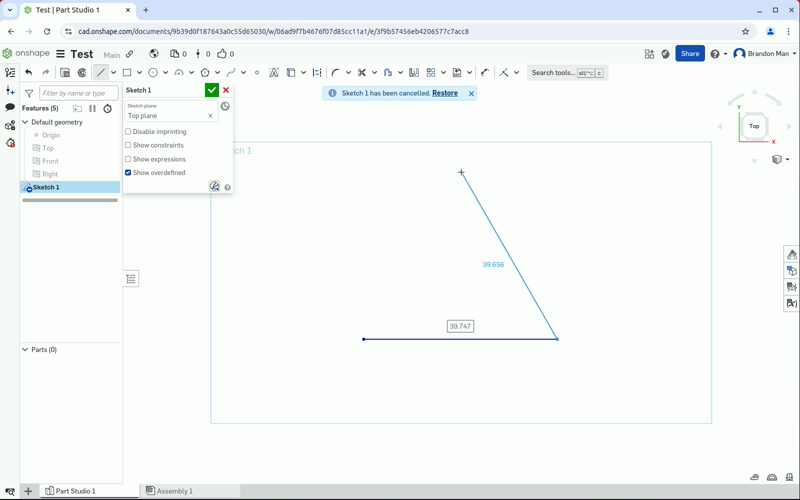
key_down(shift)
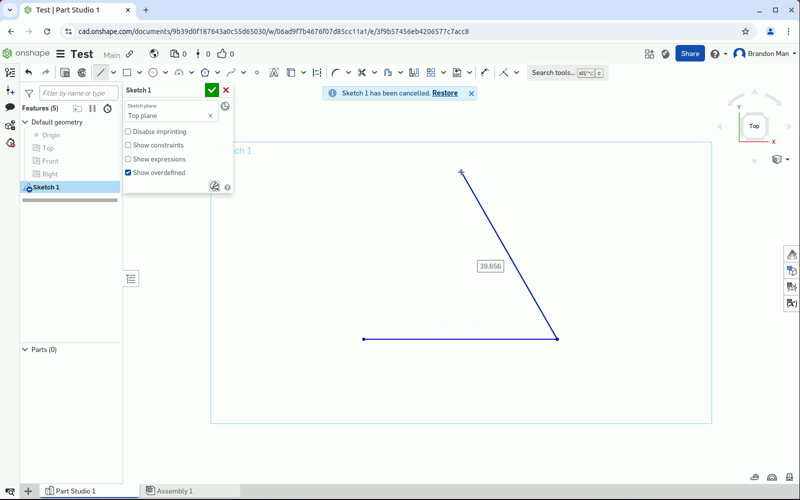
mouse_move(363, 339)
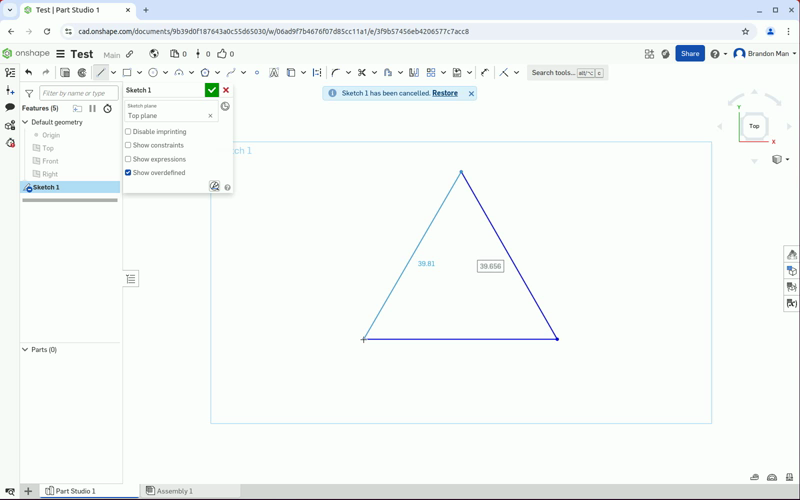
key_up(shift)
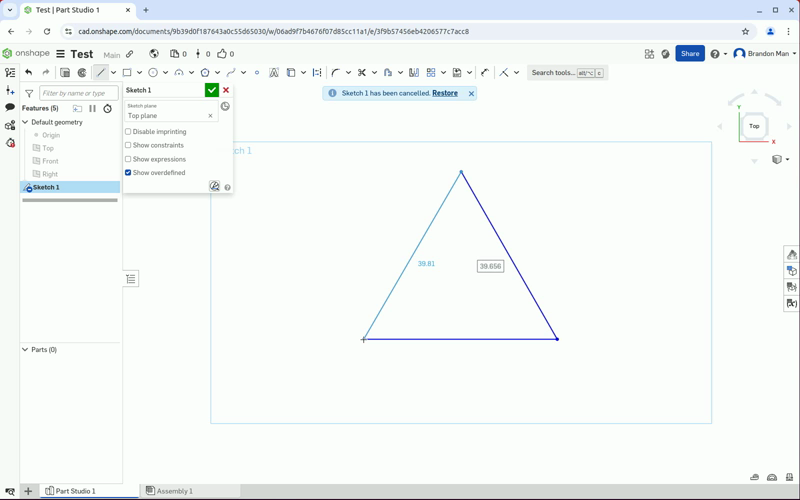
click(363, 339)
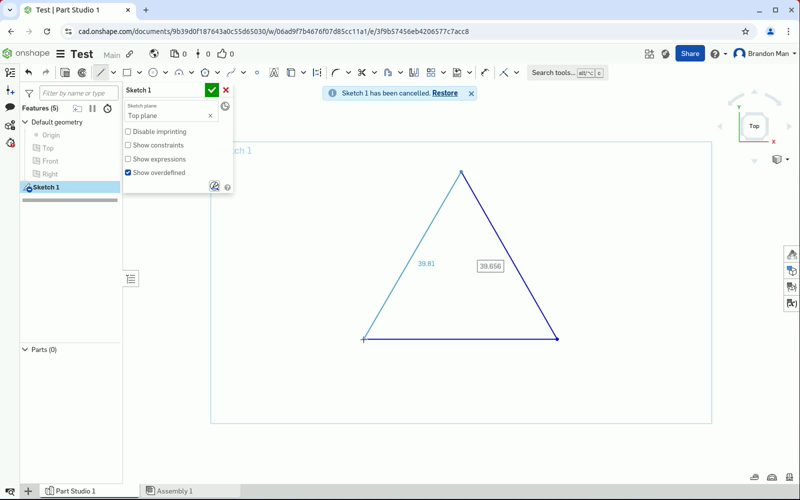
key(esc)
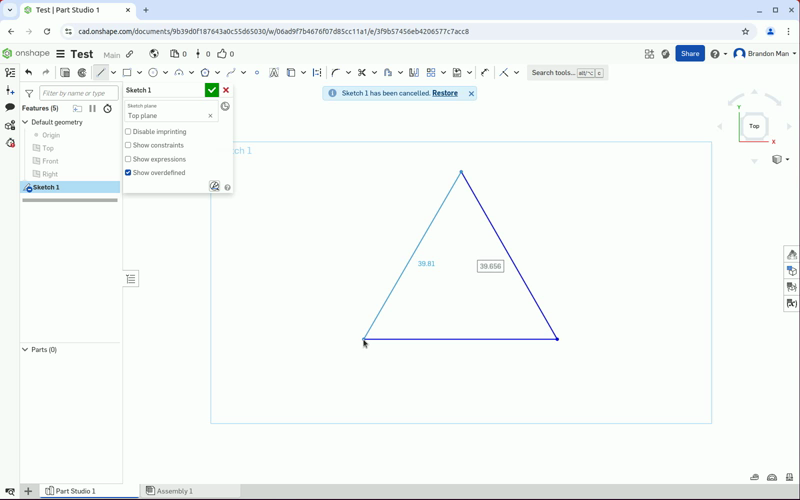
mouse_move(481, 292)
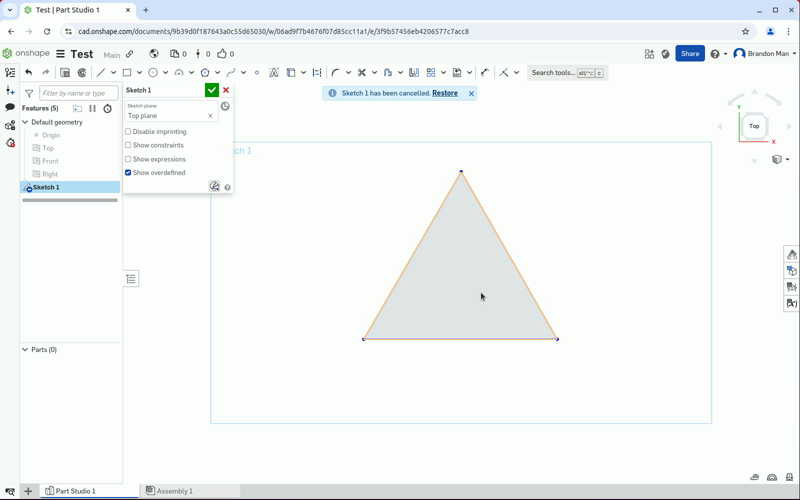
click(481, 292)
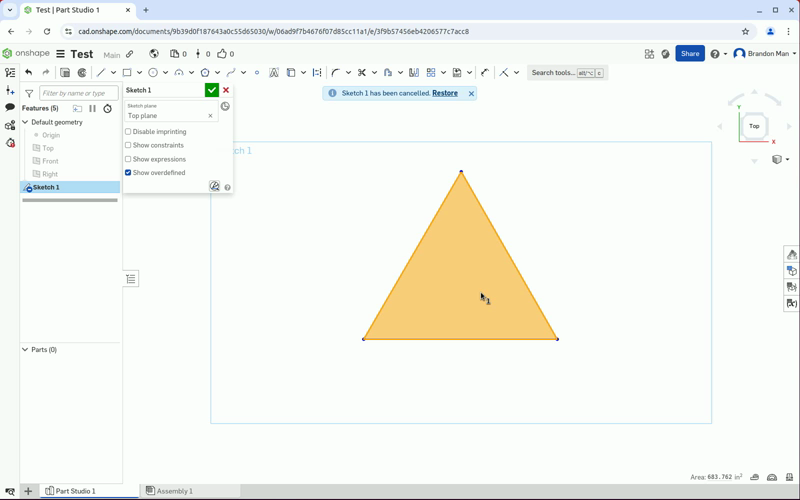
mouse_move(73, 352)
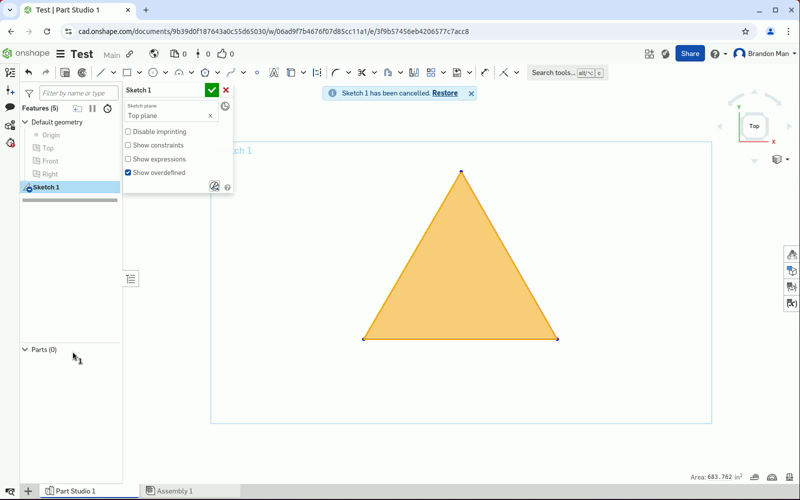
key(shift+y)
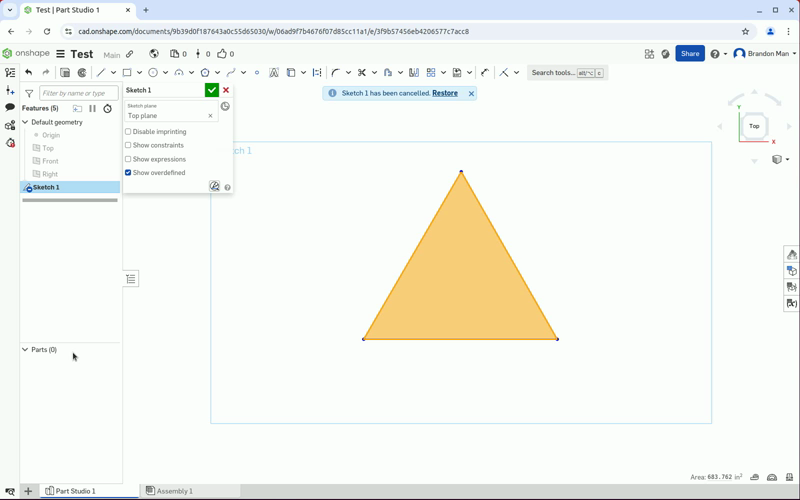
key(shift+e)
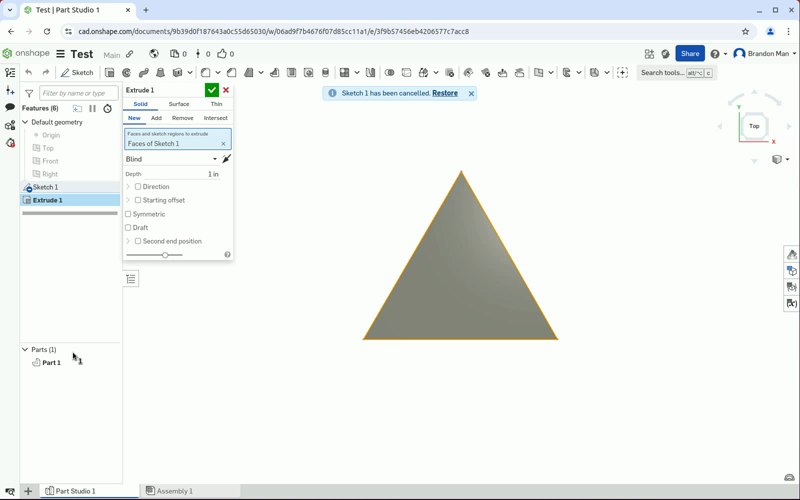
mouse_move(143, 106)
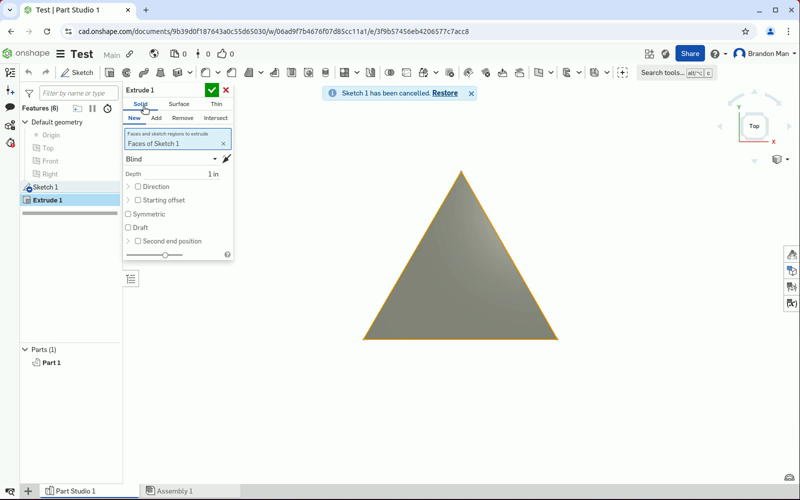
click(143, 106)
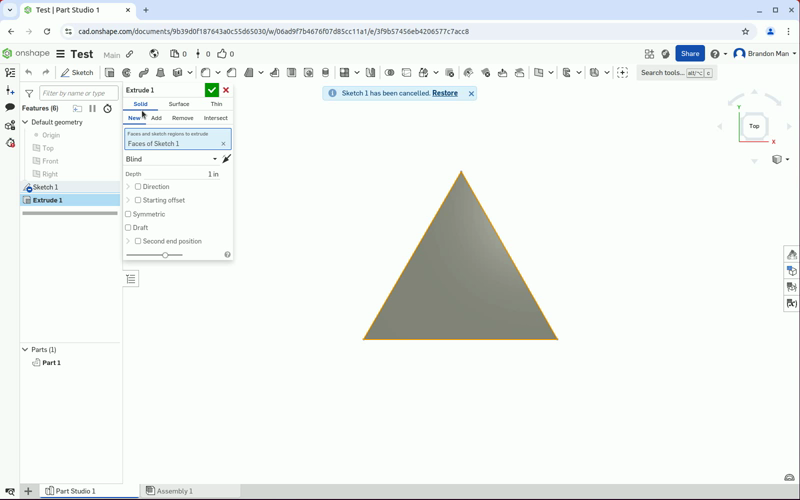
mouse_move(137, 120)
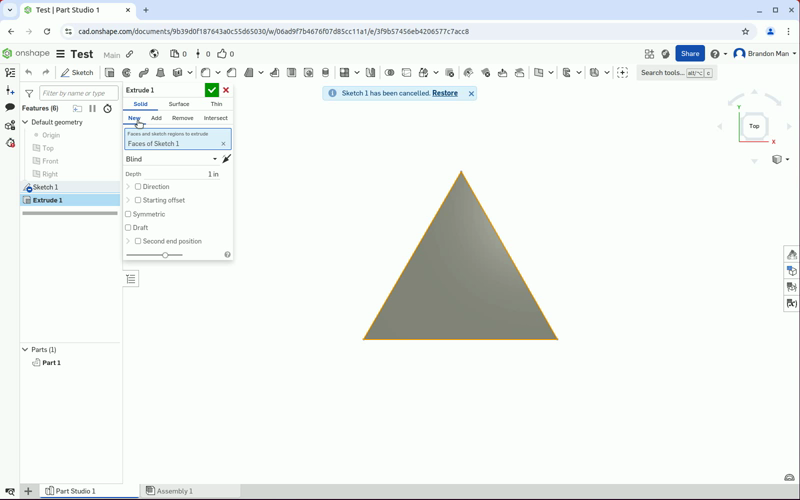
click(137, 120)
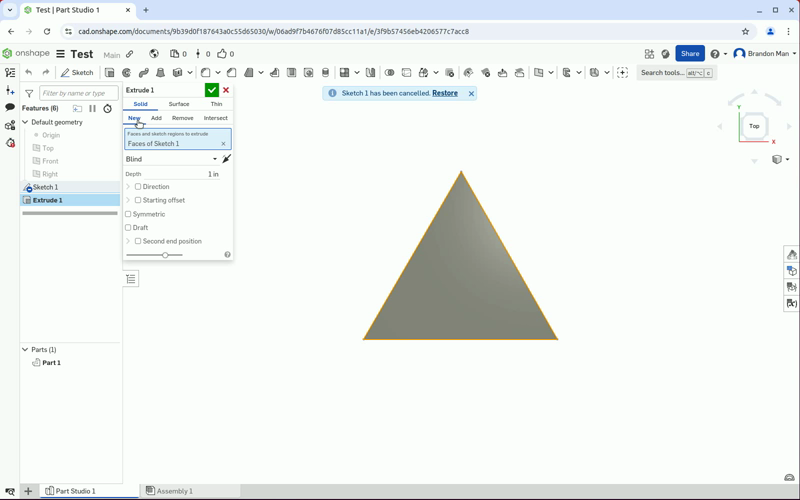
key(tab, 4)
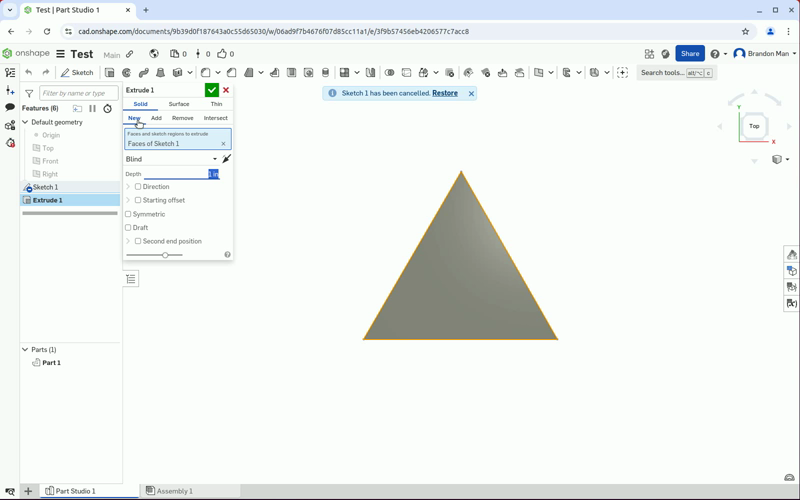
text(19.979)
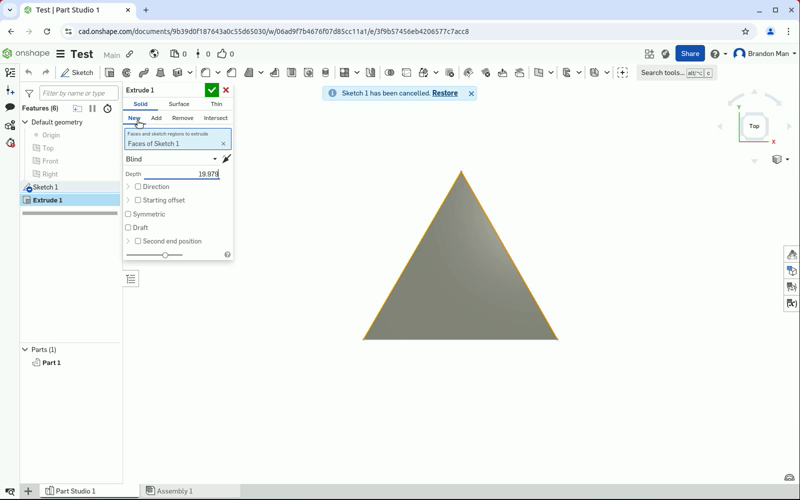
key(enter)
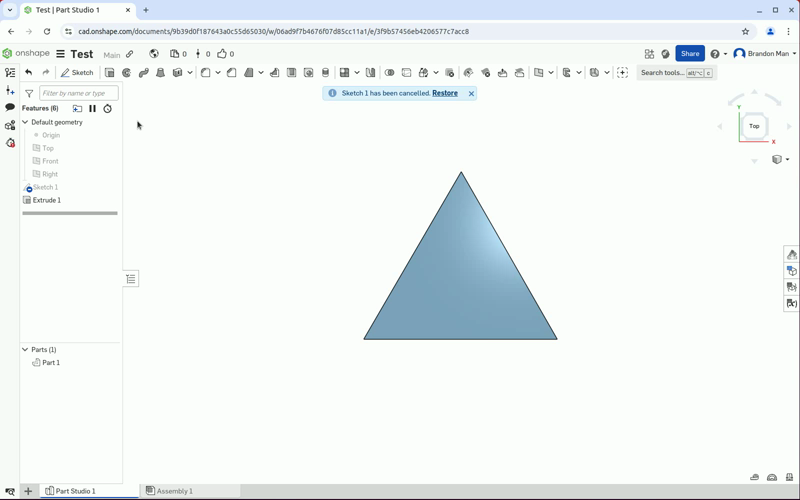
key(shift+h)
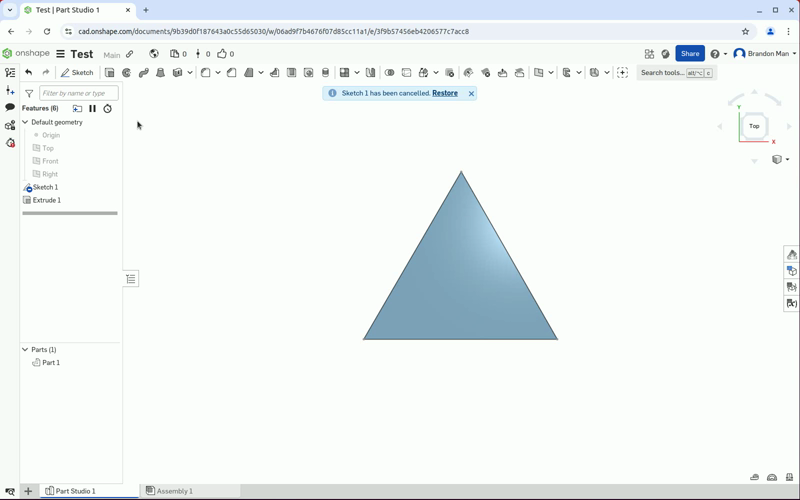
key(shift+h)
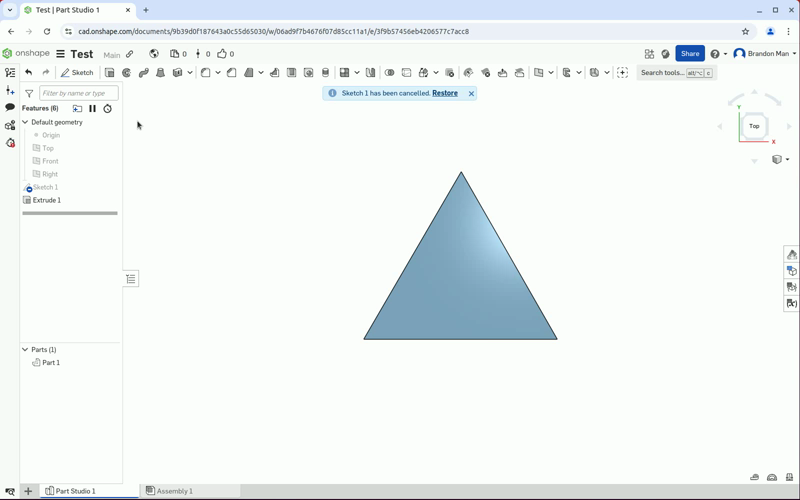
mouse_move(73, 189)
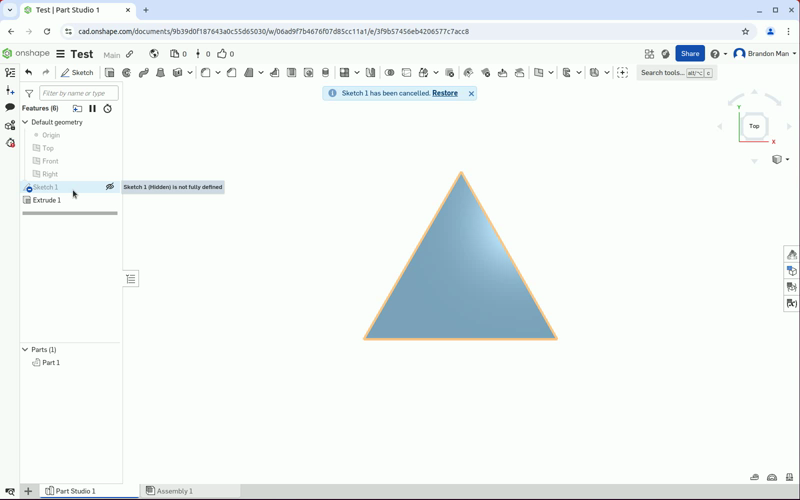
click(73, 189)
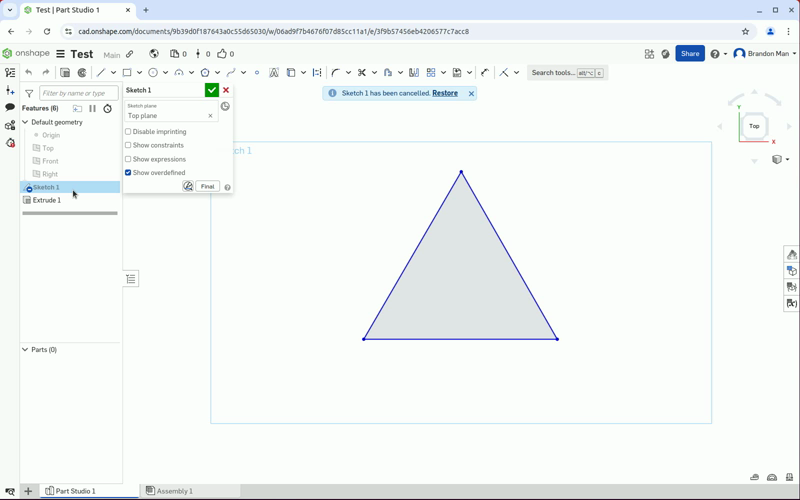
mouse_move(229, 92)
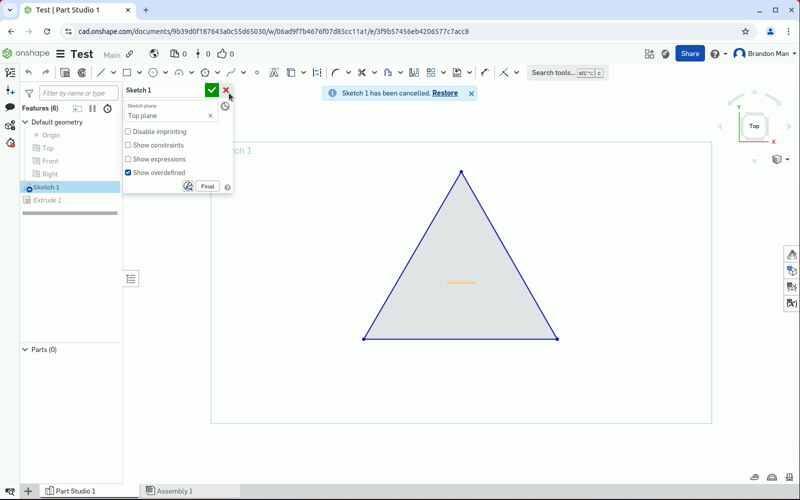
click(229, 92)
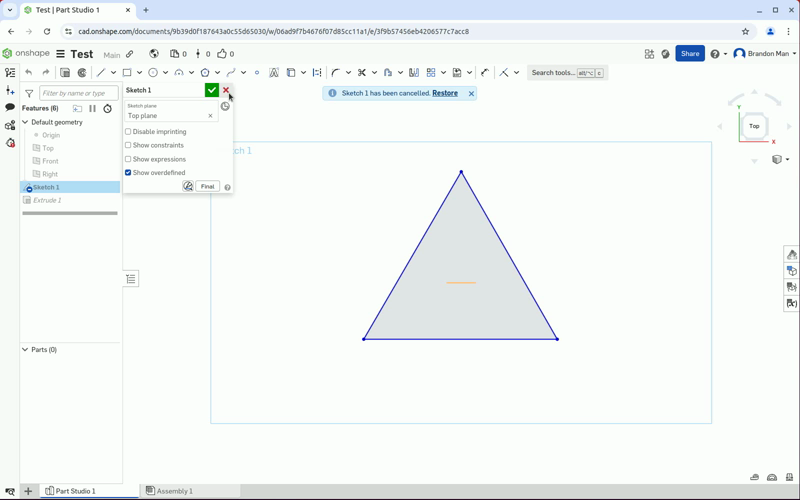
key(shift+s)
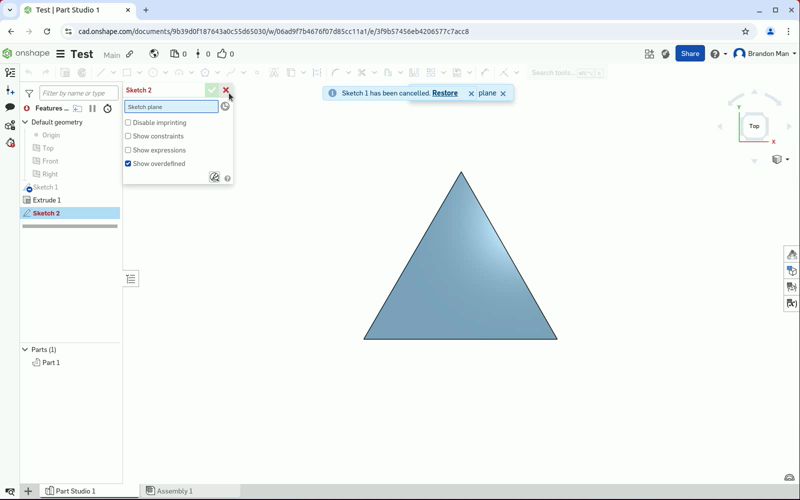
mouse_move(73, 150)
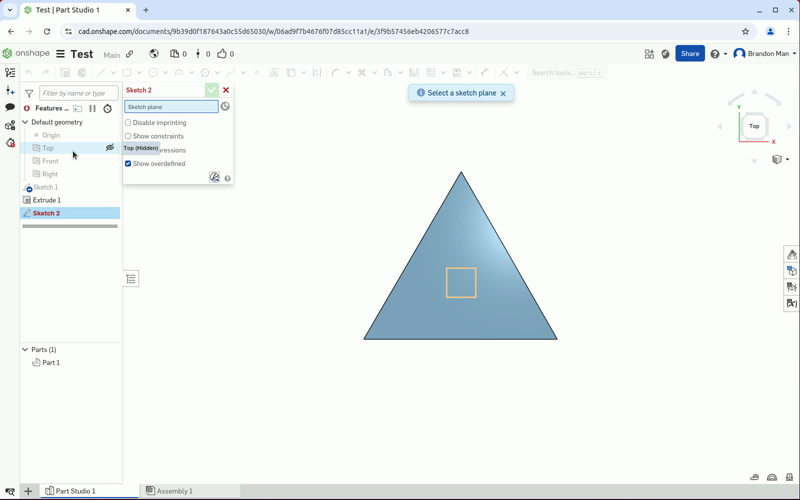
click(73, 150)
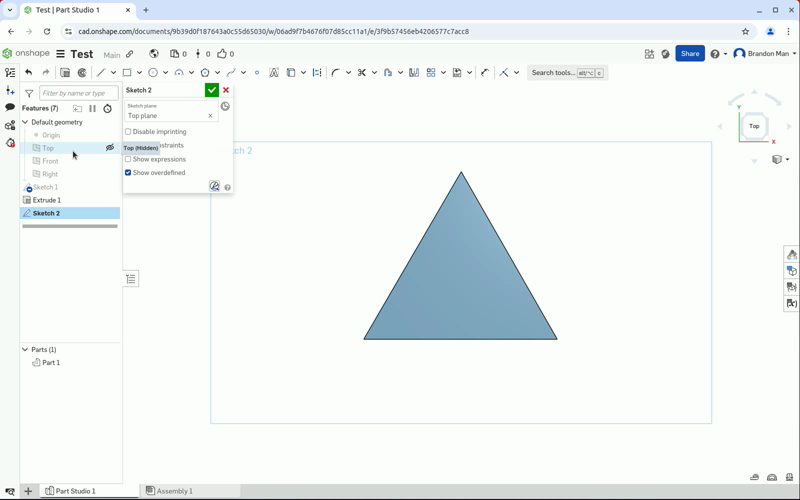
mouse_move(73, 352)
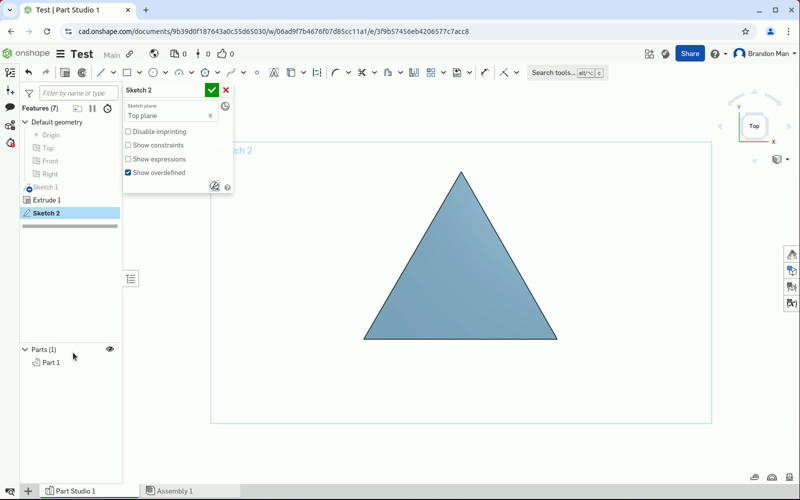
key(y)
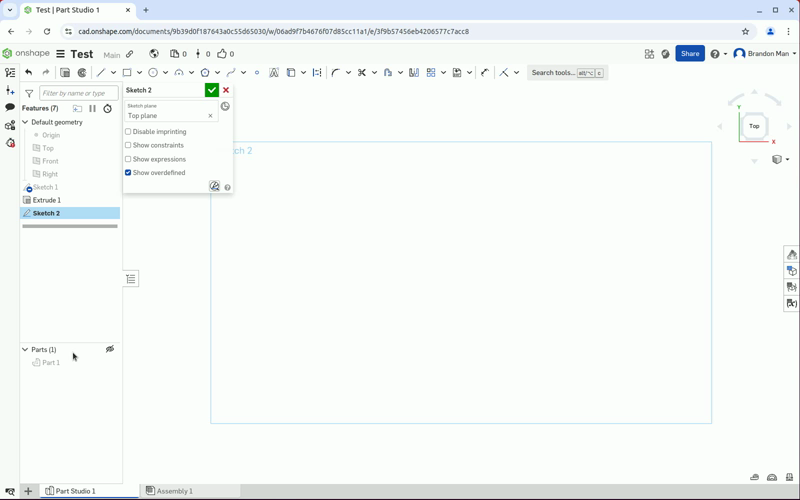
key(l)
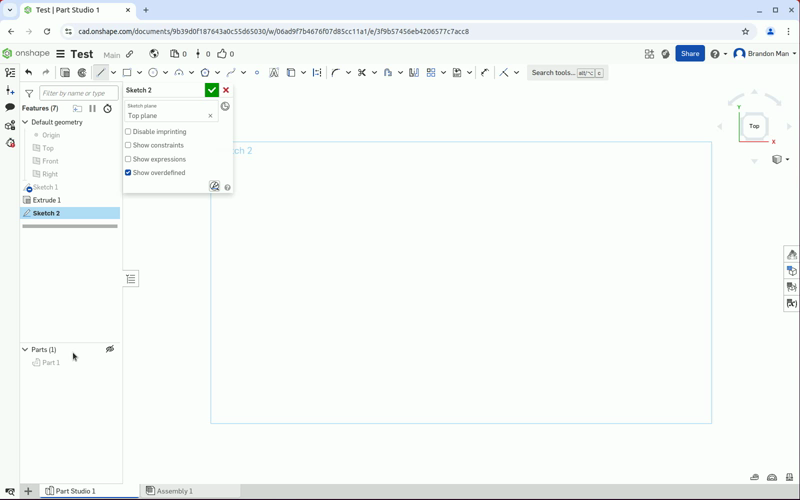
key_down(shift)
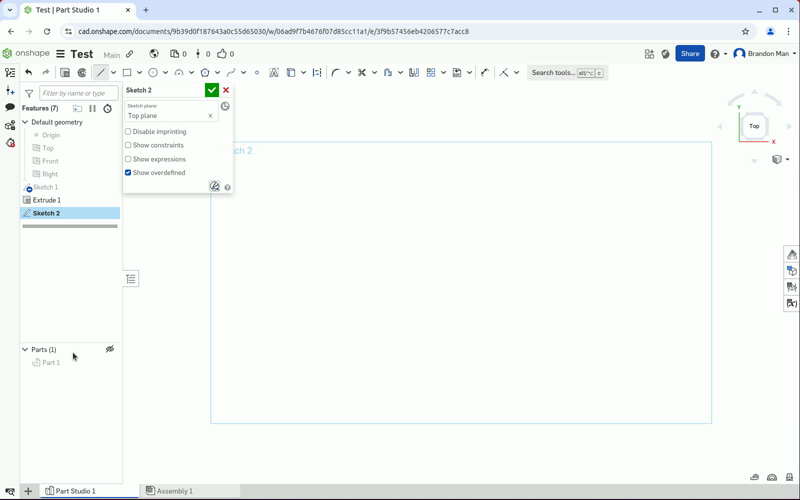
mouse_move(353, 347)
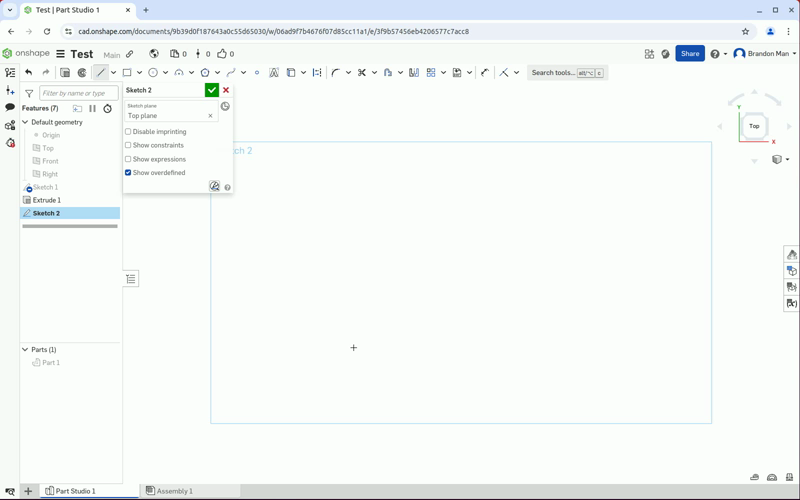
click(353, 347)
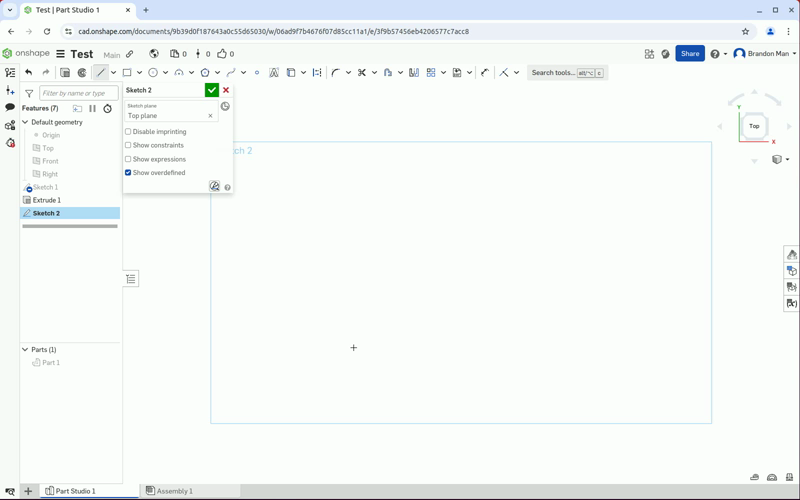
key_up(shift)
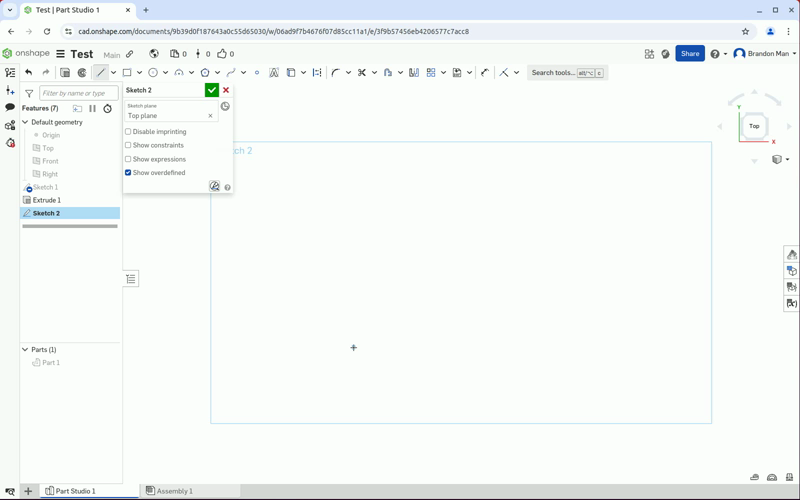
key_down(shift)
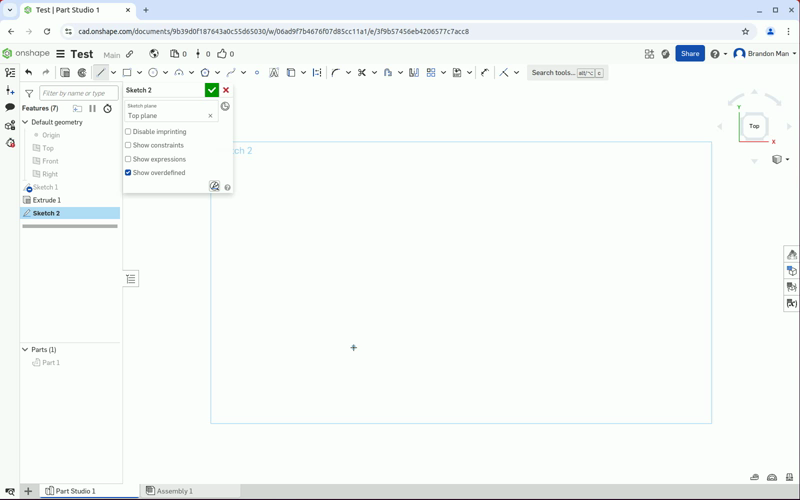
mouse_move(565, 347)
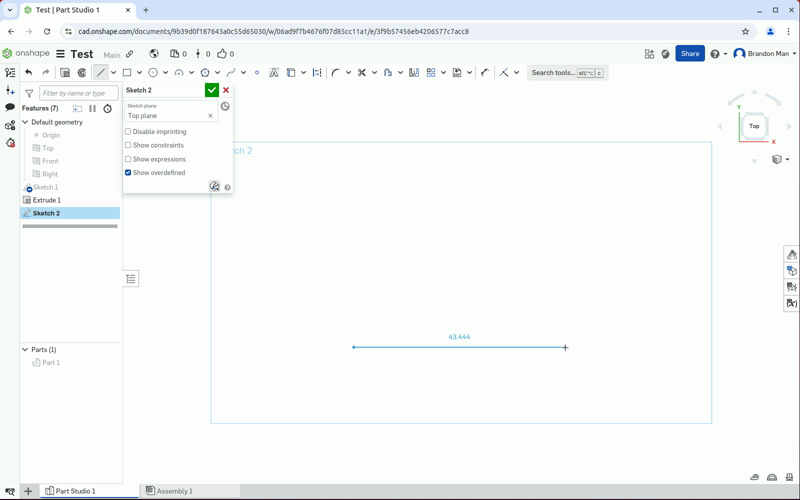
click(565, 347)
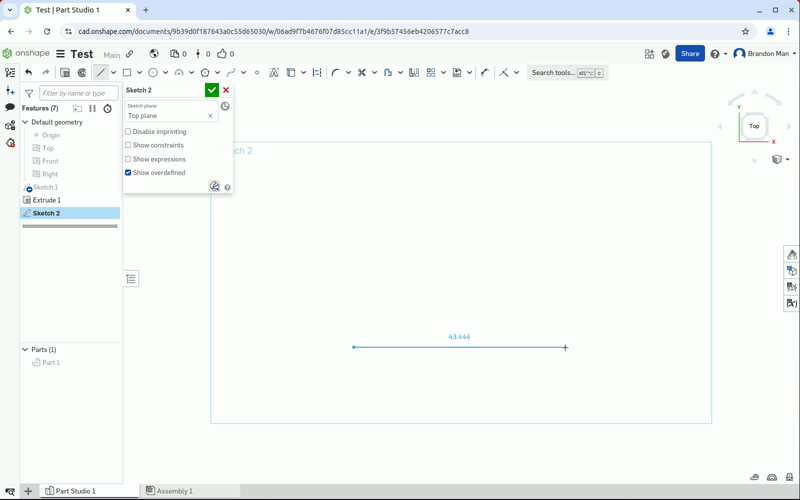
key_up(shift)
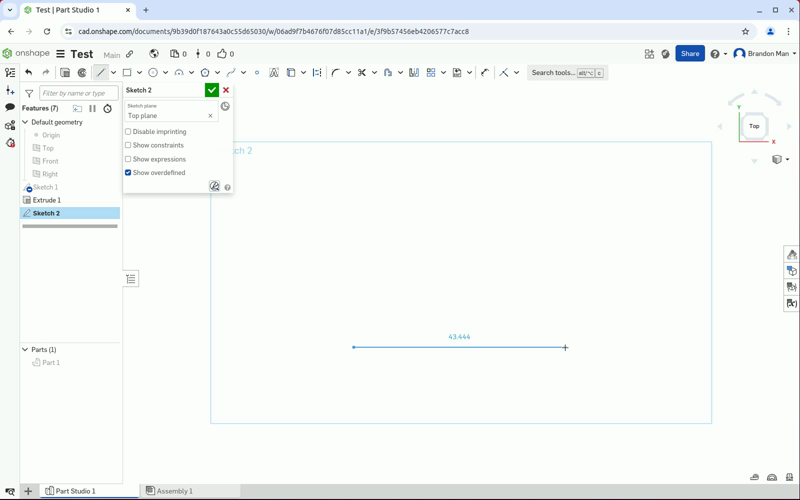
key(esc)
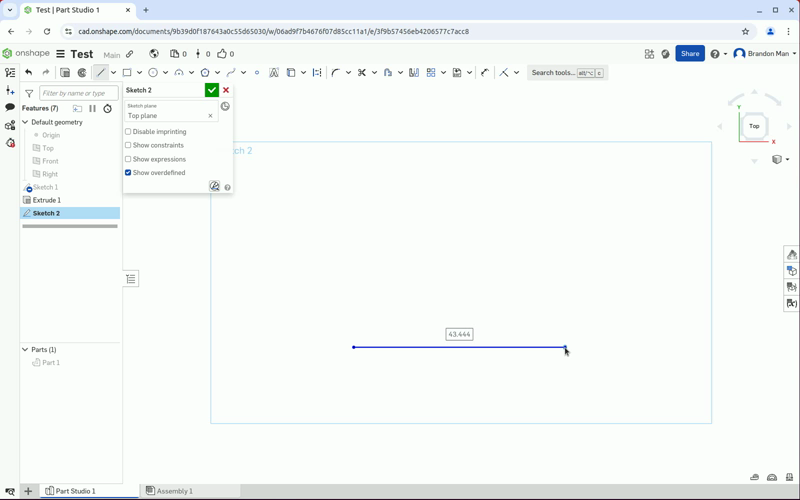
key(a)
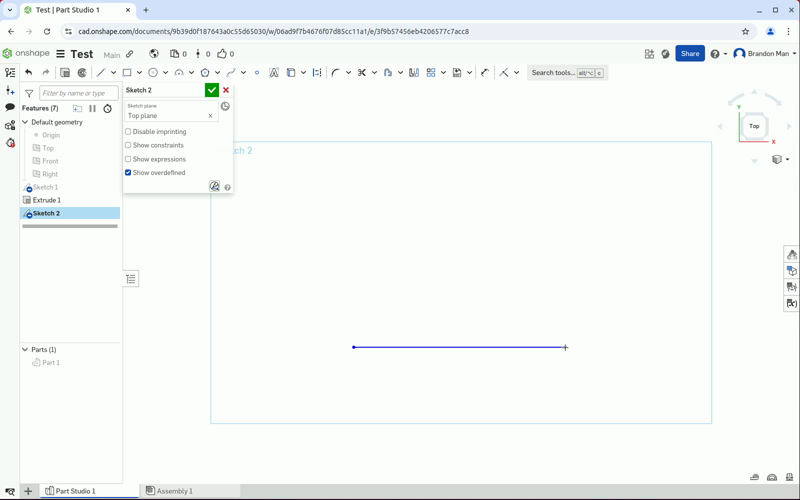
mouse_move(565, 347)
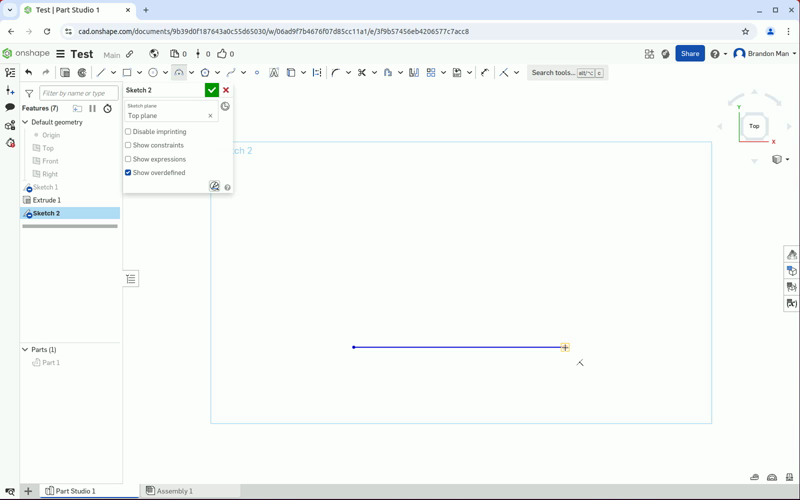
click(565, 347)
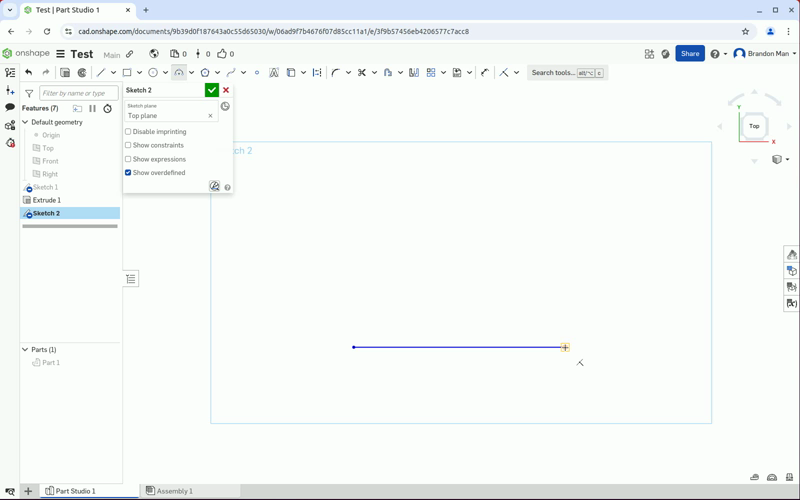
key_down(shift)
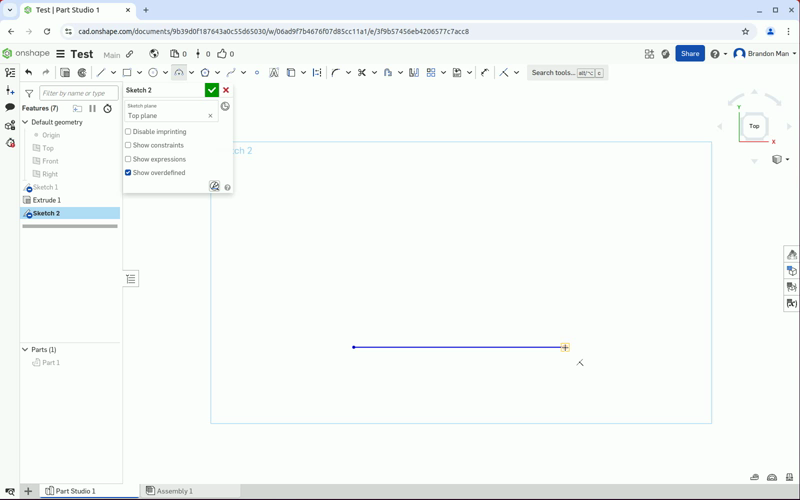
mouse_move(507, 252)
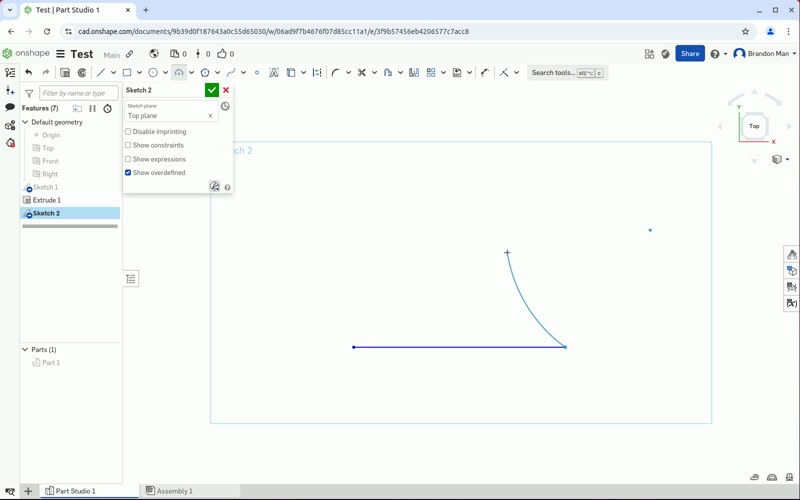
click(507, 252)
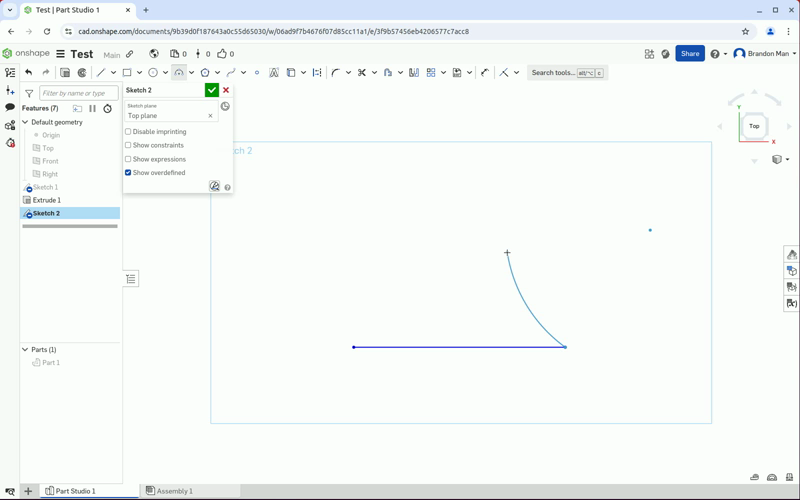
mouse_move(549, 291)
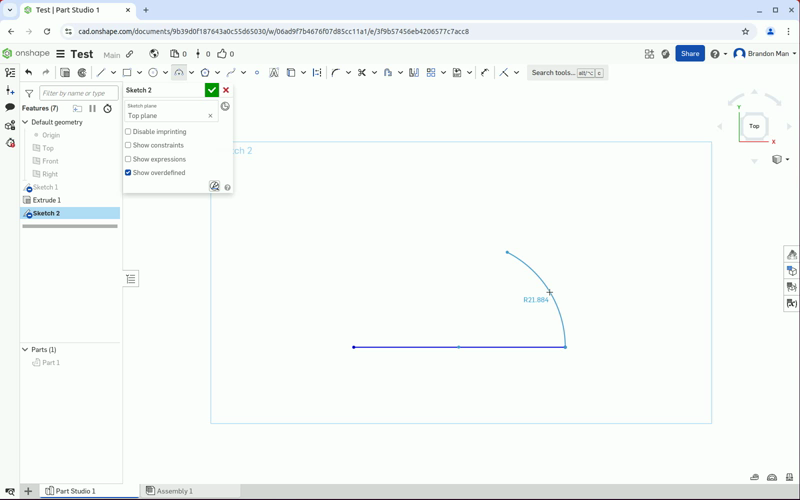
click(549, 291)
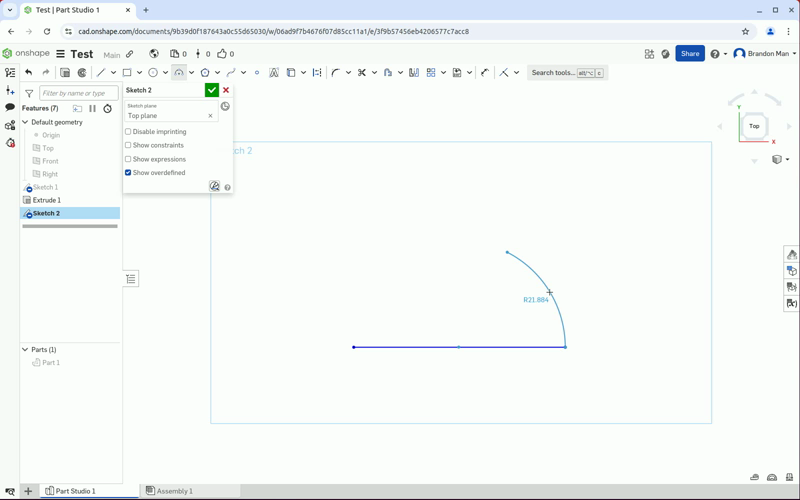
key_up(shift)
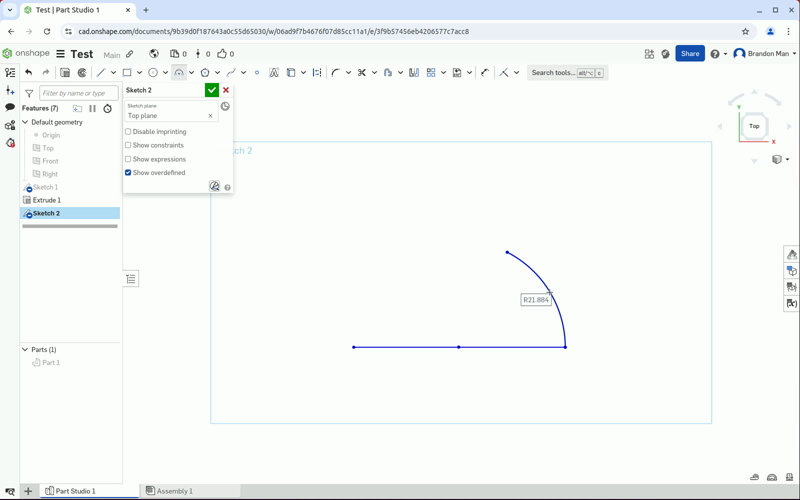
key(esc)
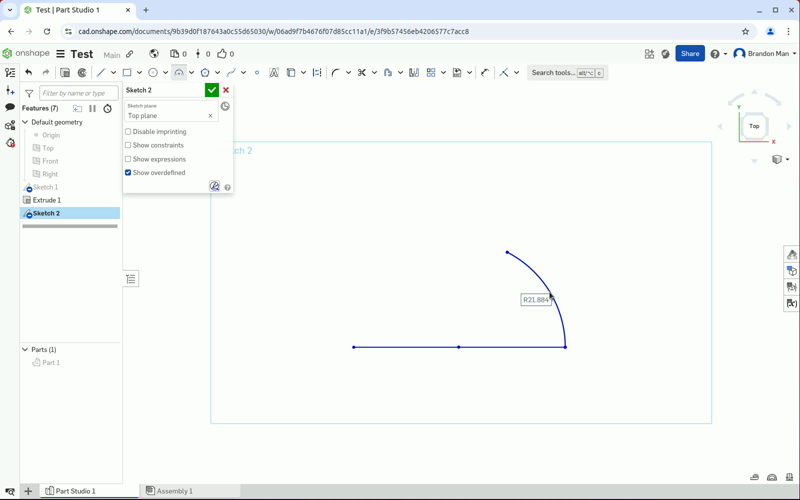
key(l)
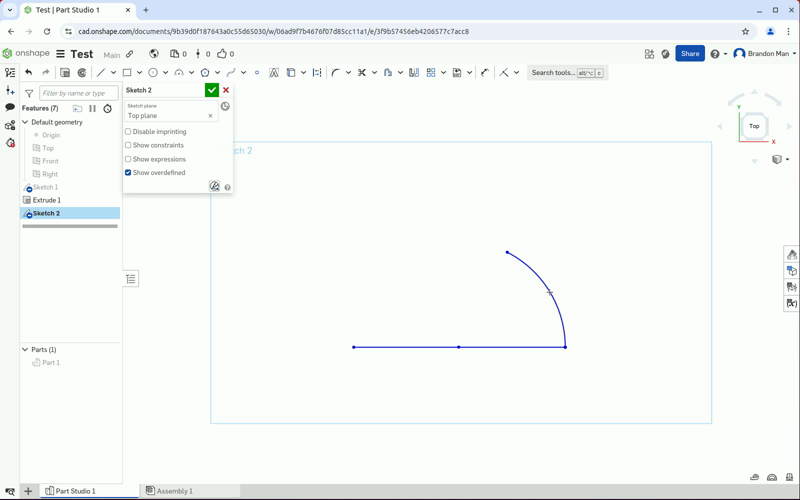
mouse_move(507, 252)
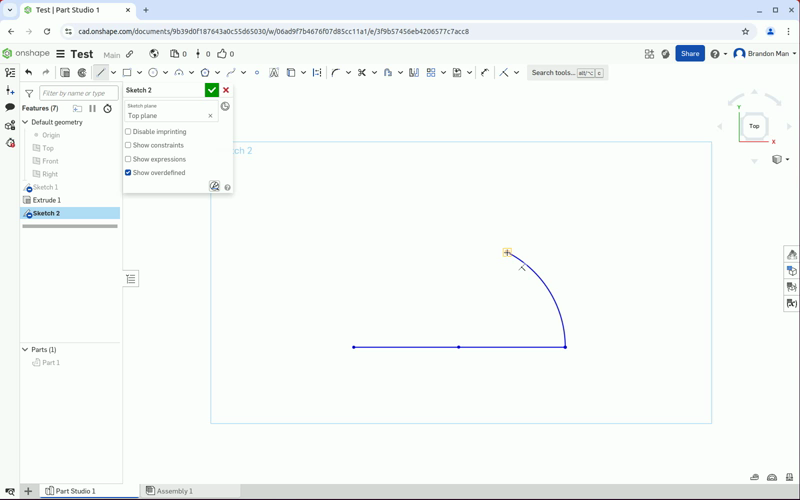
click(507, 252)
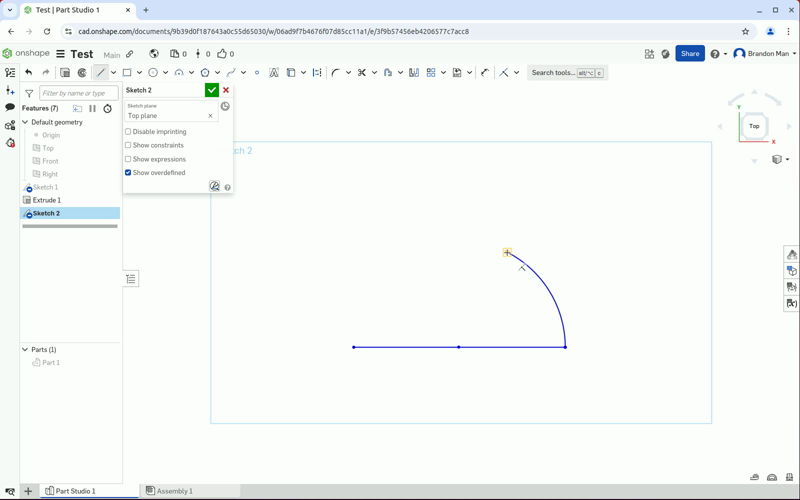
key_down(shift)
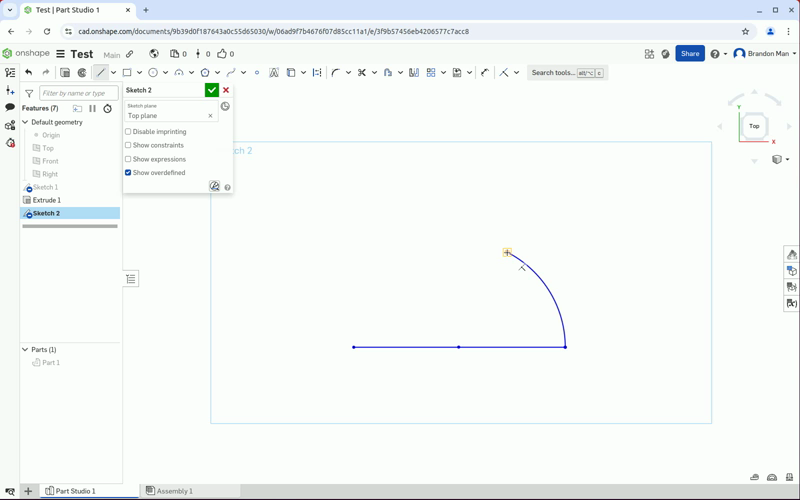
mouse_move(556, 338)
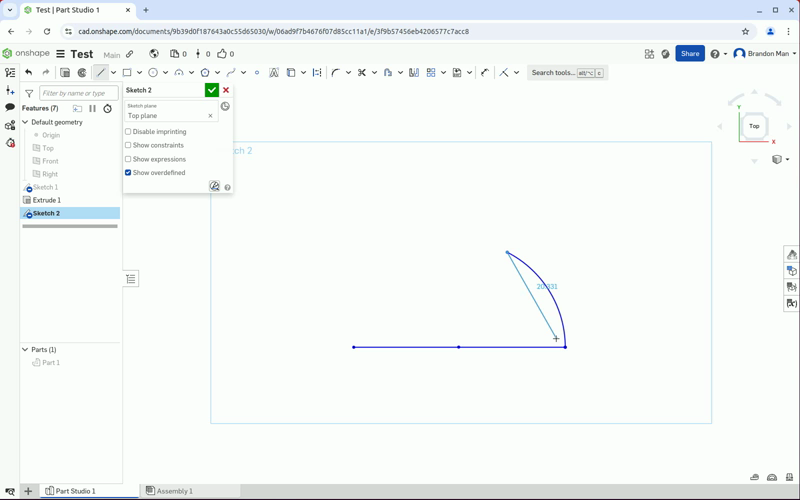
click(556, 338)
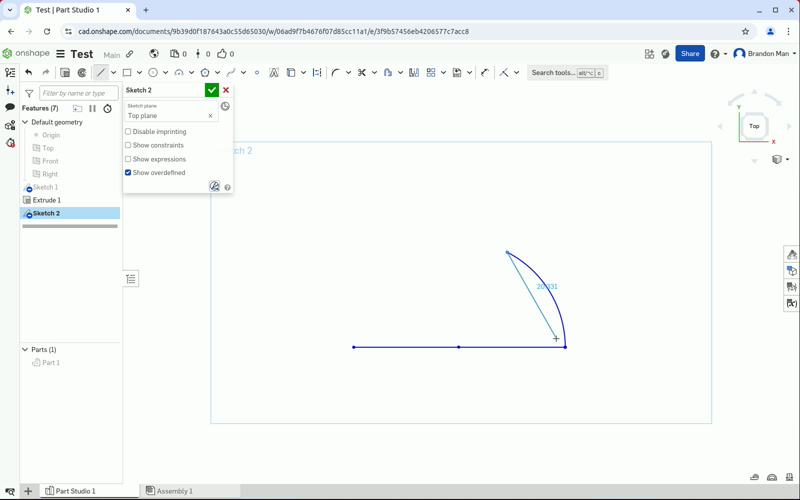
key_up(shift)
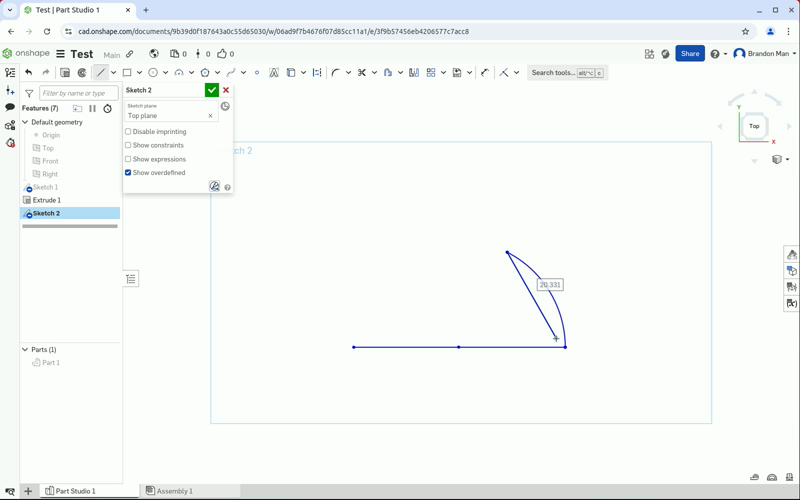
key_down(shift)
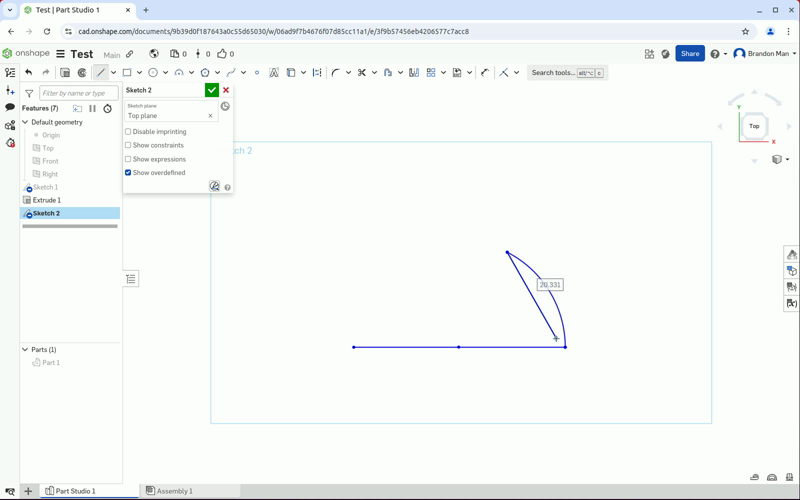
mouse_move(362, 338)
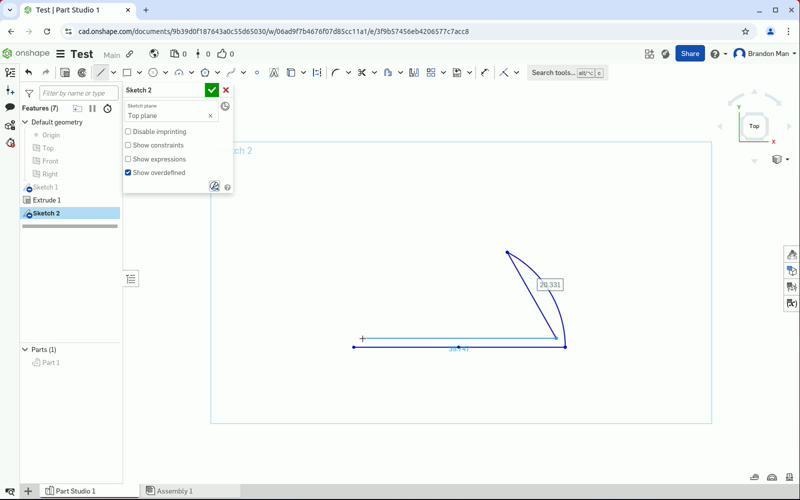
click(362, 338)
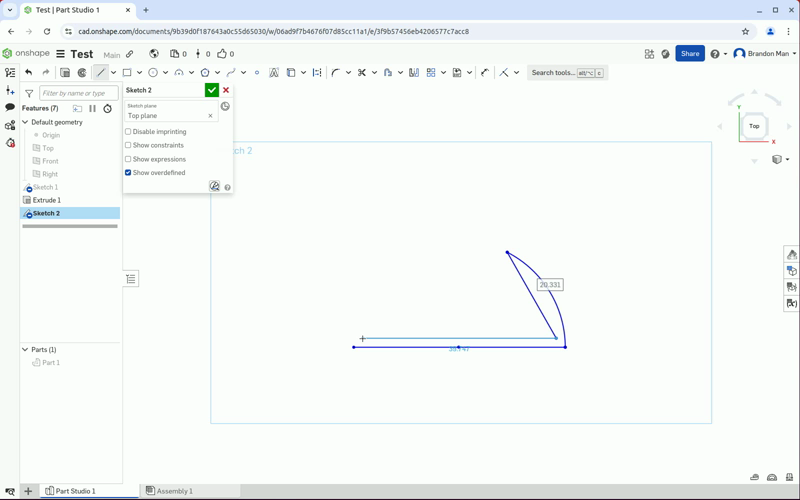
key_up(shift)
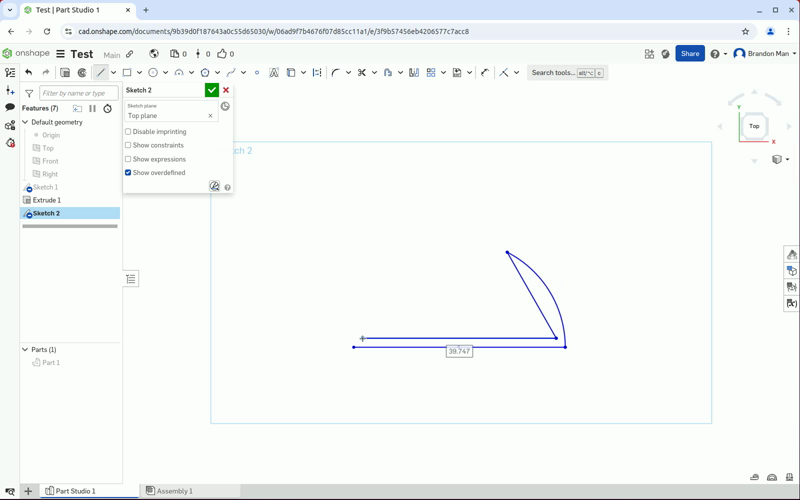
key_down(shift)
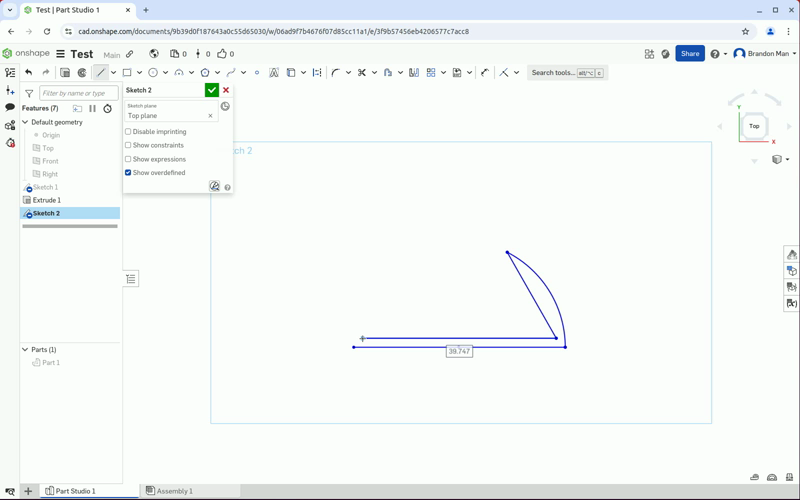
mouse_move(413, 252)
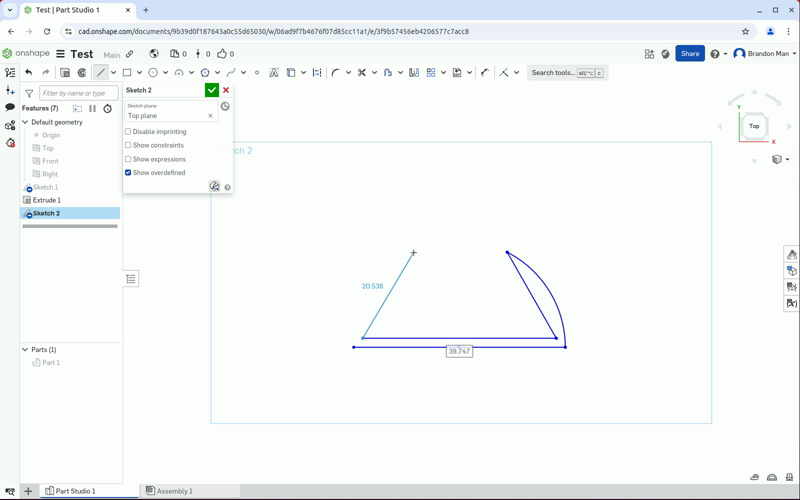
click(413, 252)
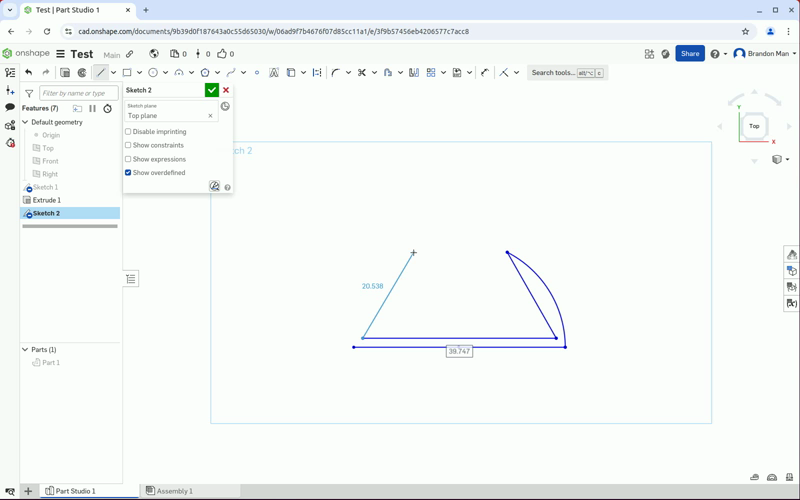
key_up(shift)
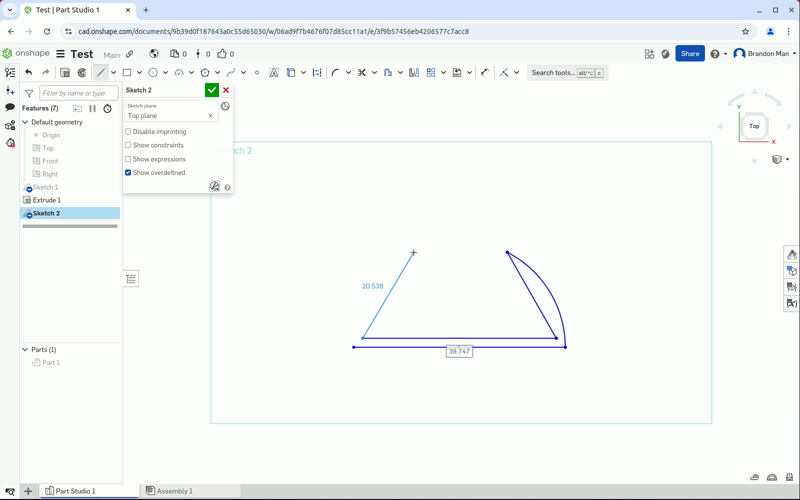
key(esc)
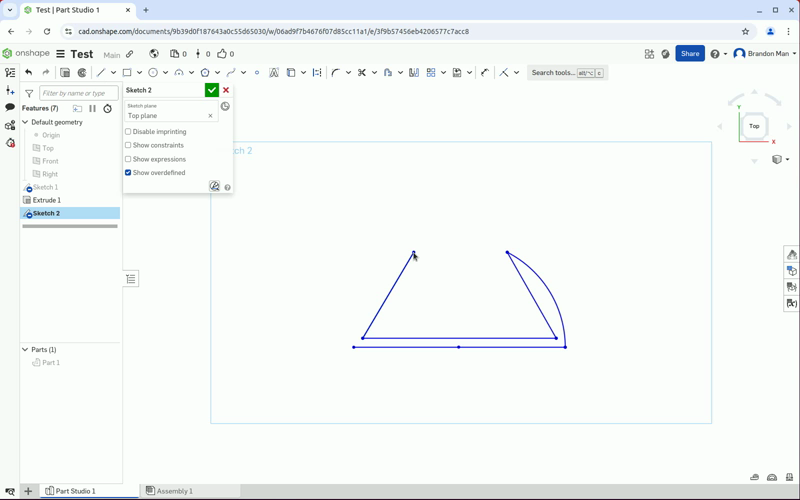
key(a)
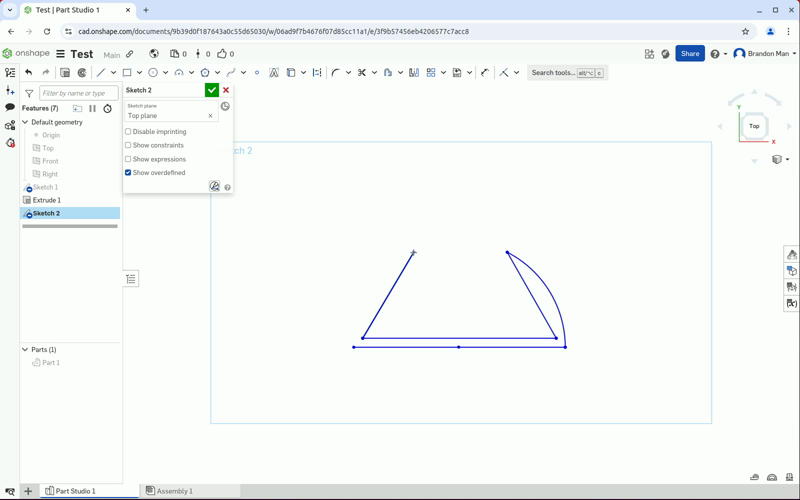
mouse_move(413, 252)
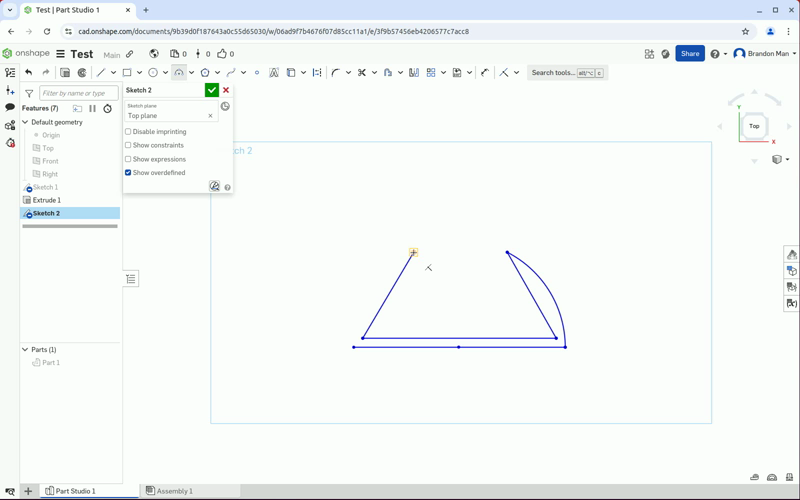
click(413, 252)
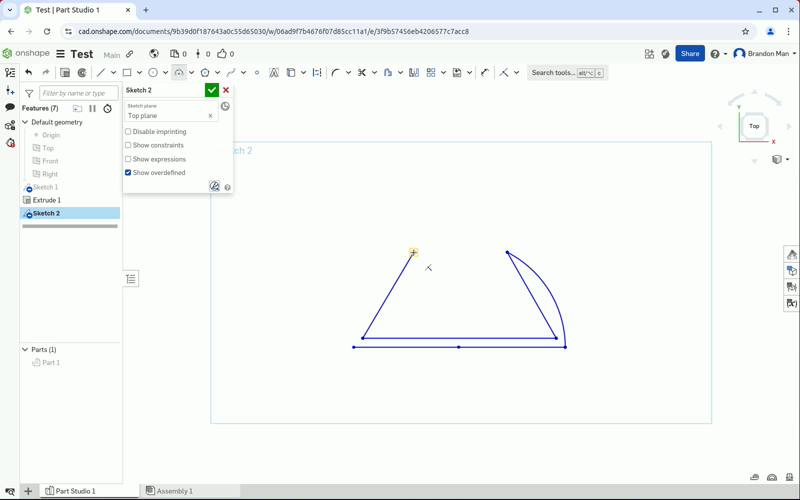
mouse_move(353, 347)
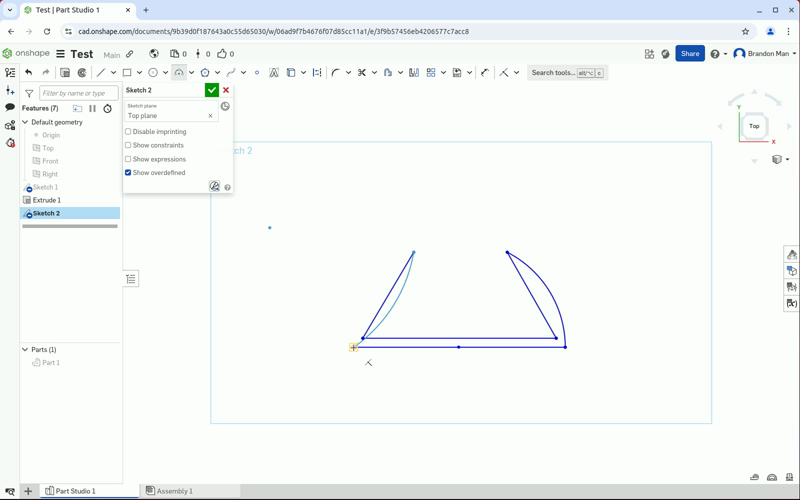
click(353, 347)
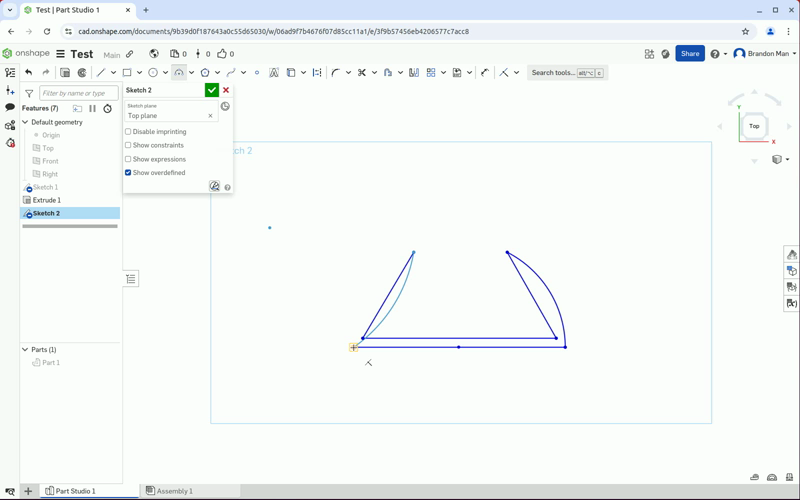
key_down(shift)
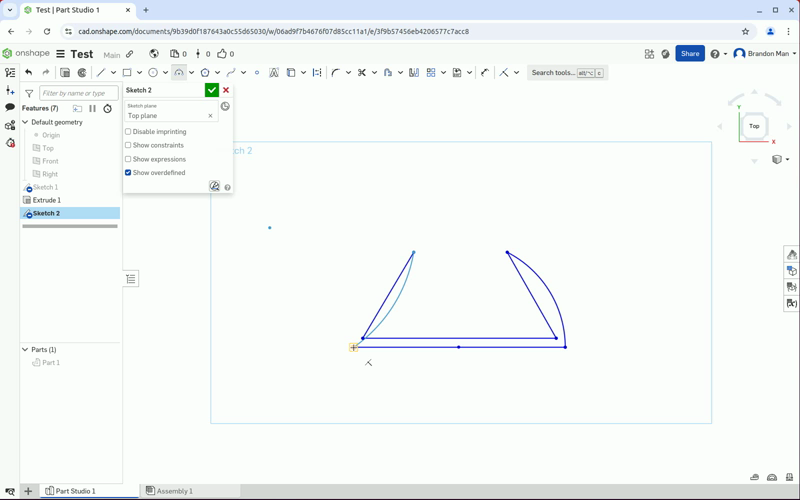
mouse_move(370, 291)
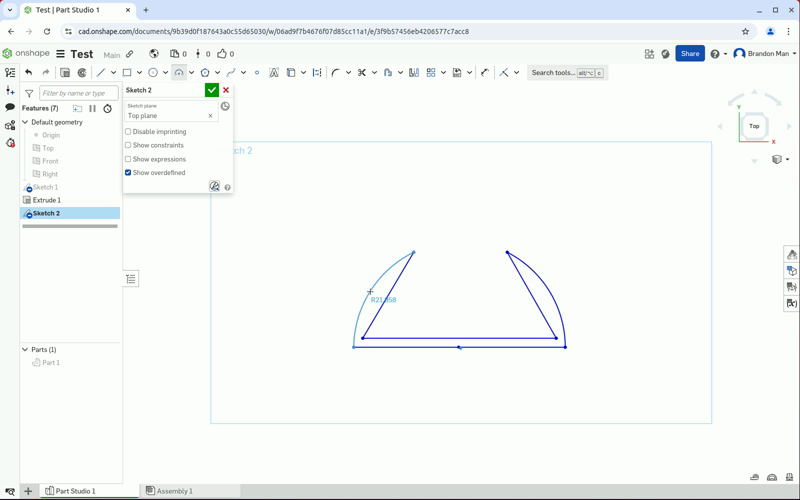
click(370, 291)
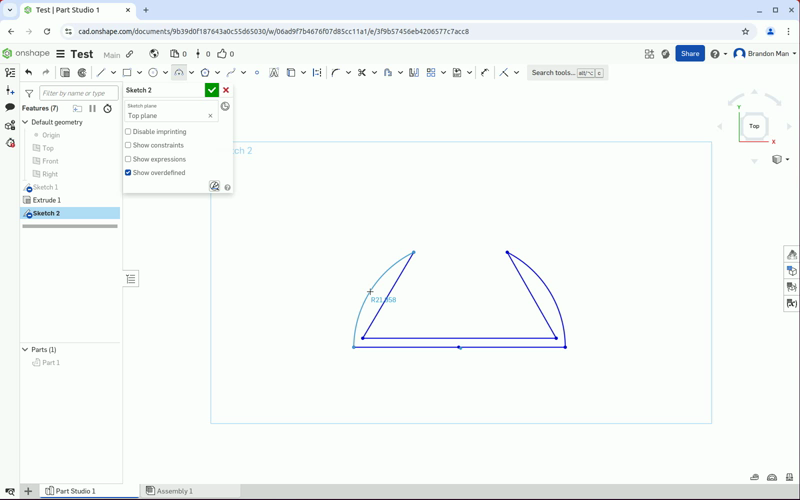
key_up(shift)
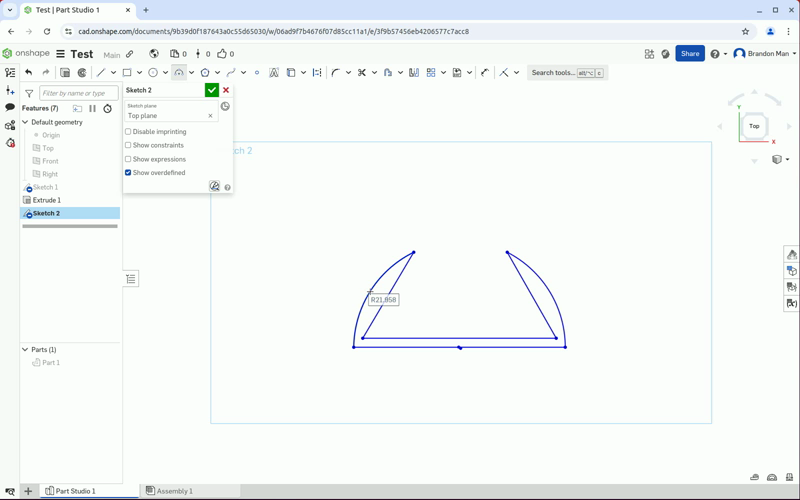
key(esc)
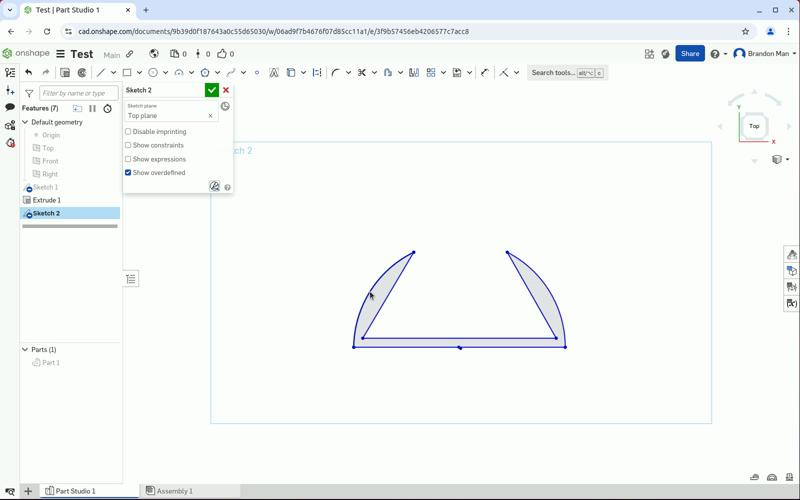
mouse_move(549, 320)
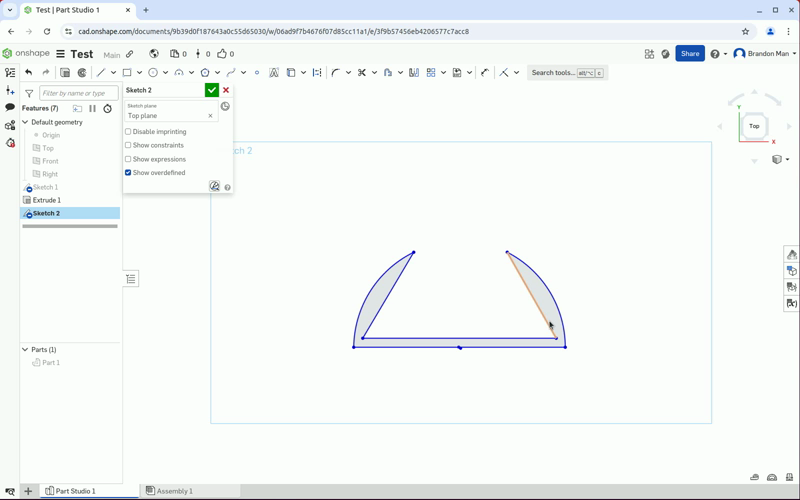
click(549, 320)
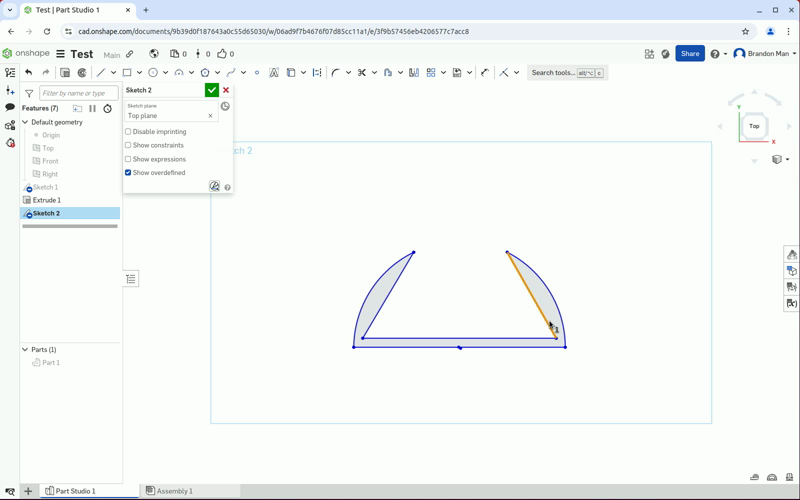
mouse_move(73, 352)
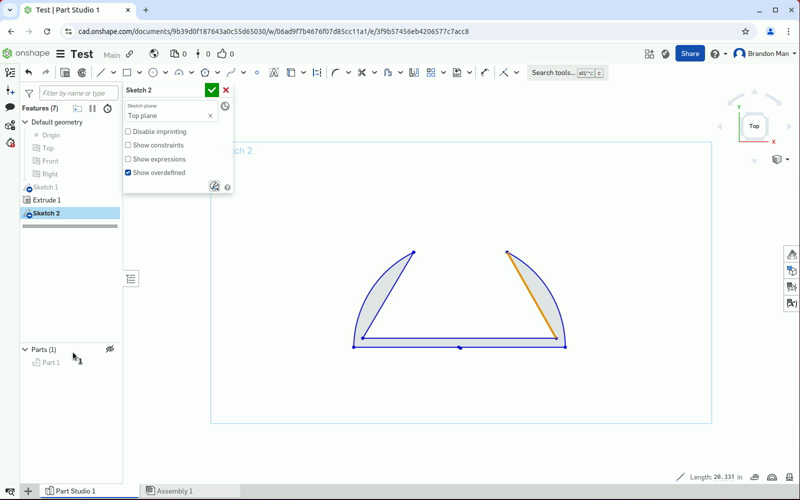
key(shift+y)
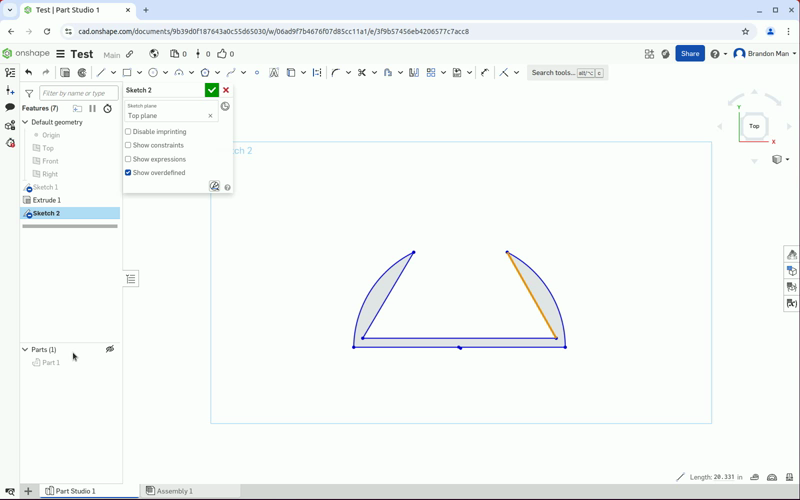
key(shift+e)
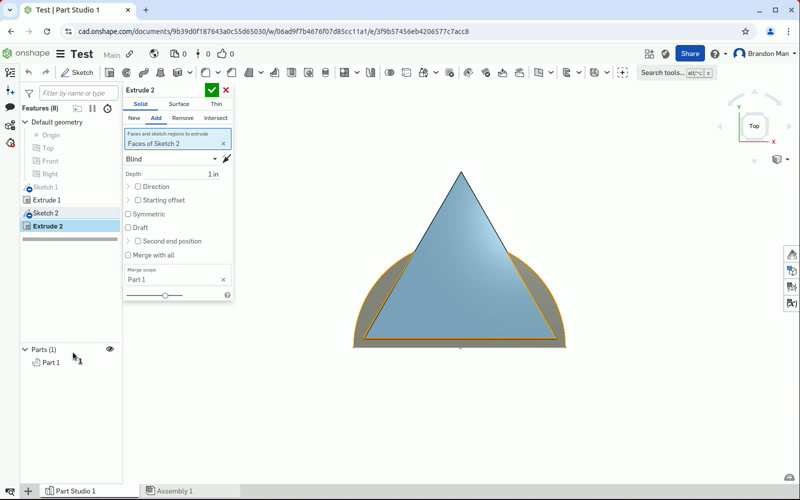
mouse_move(143, 106)
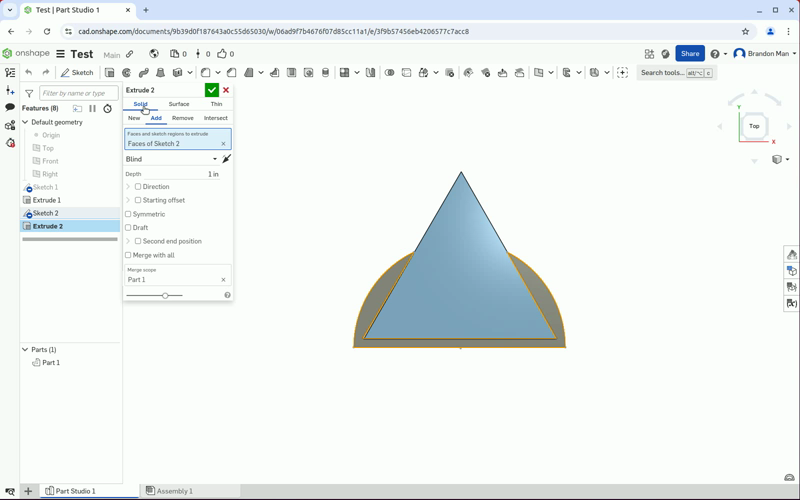
click(143, 106)
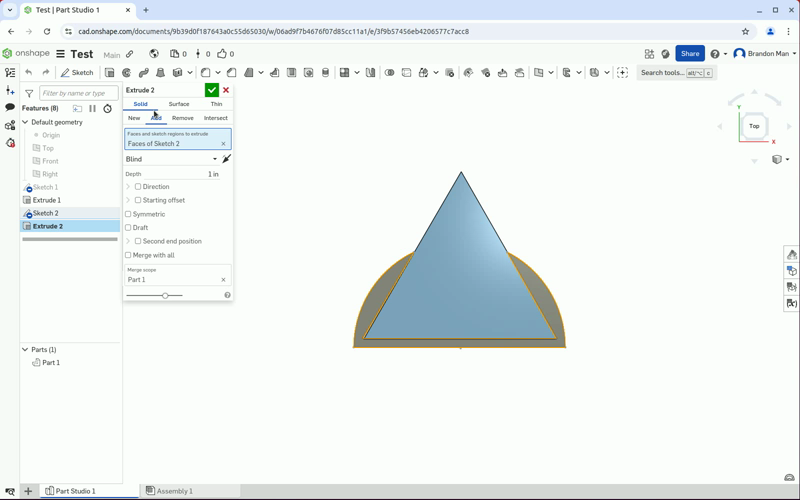
mouse_move(186, 120)
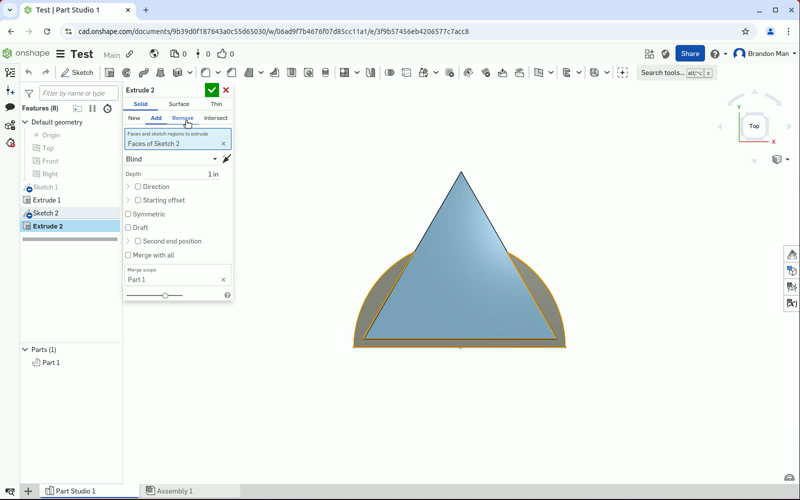
click(186, 120)
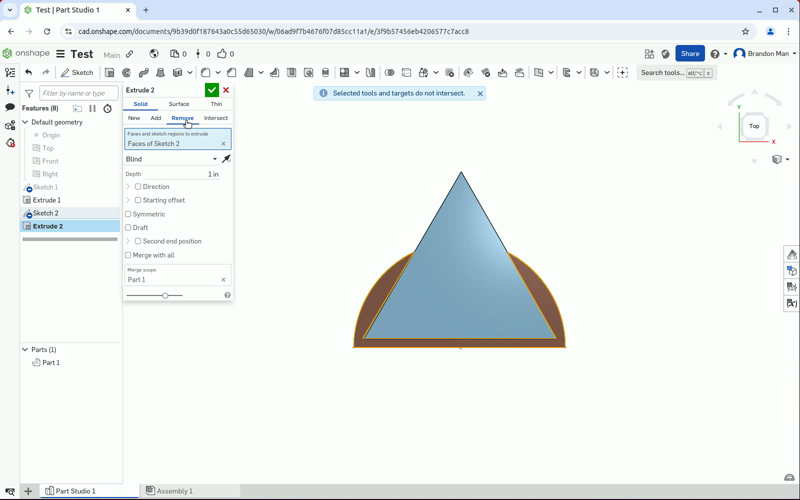
key(tab, 4)
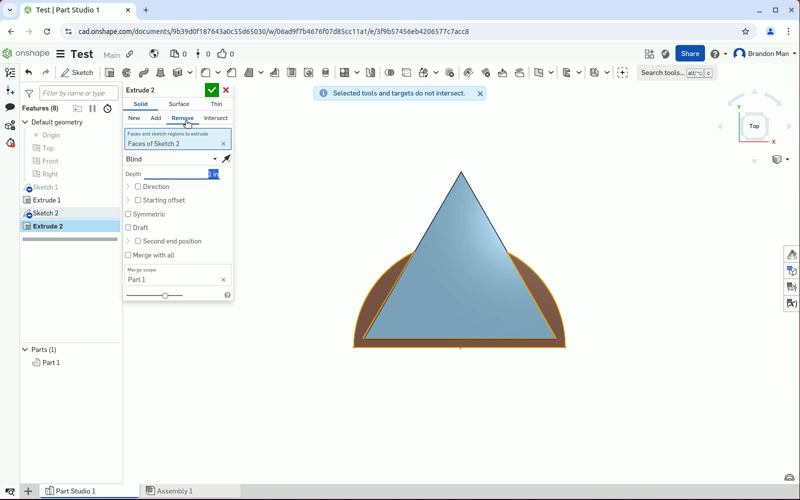
text(-28.404)
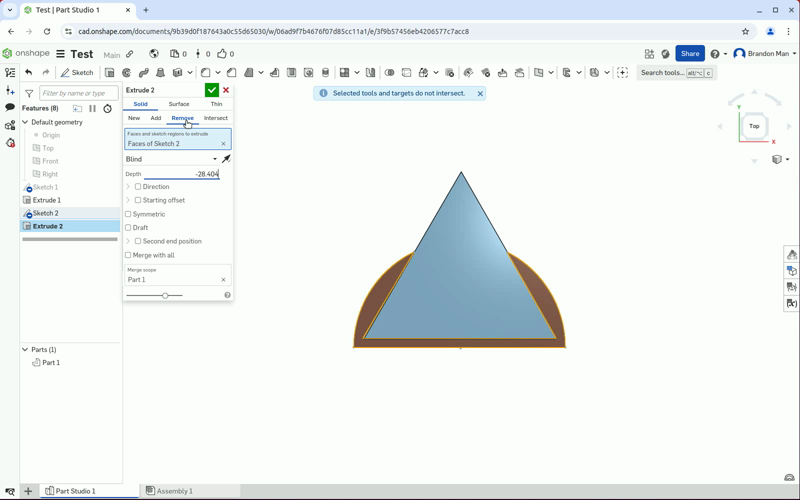
key(tab, 3)
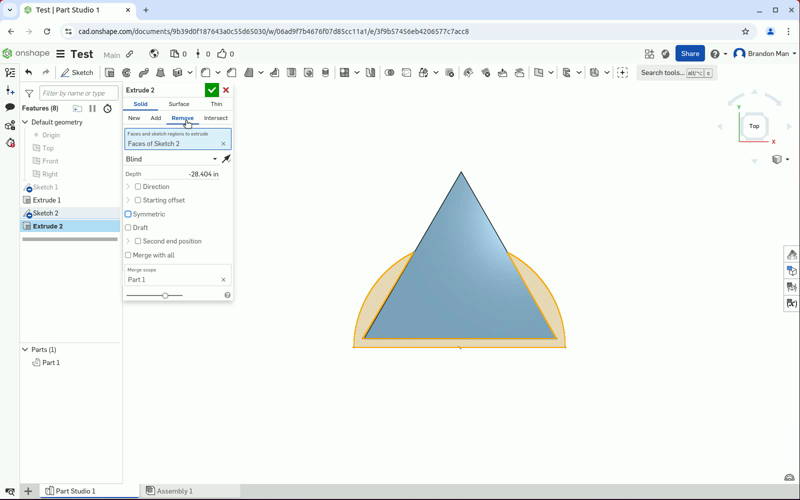
key(space)
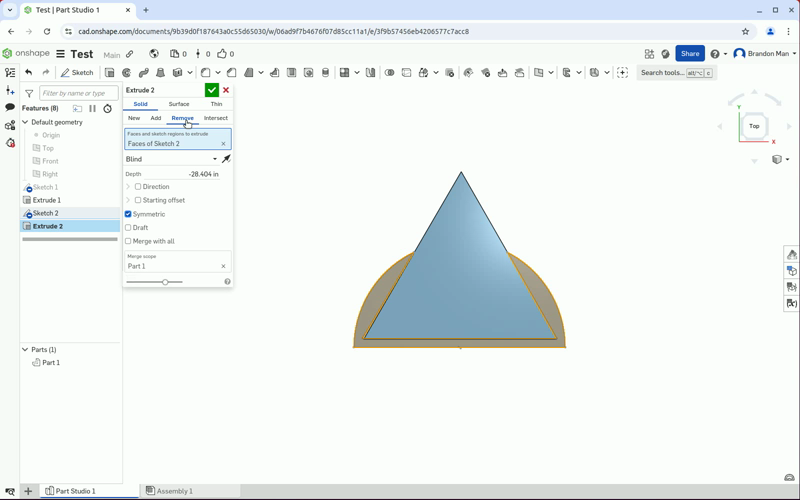
key(tab, 2)
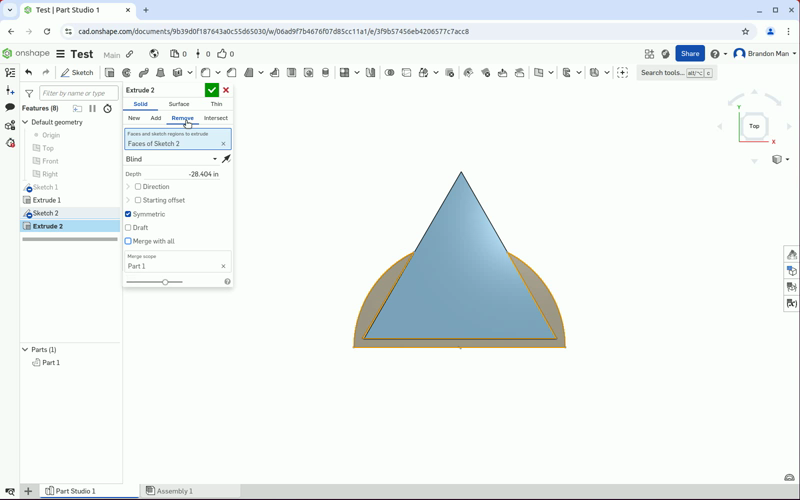
key(space)
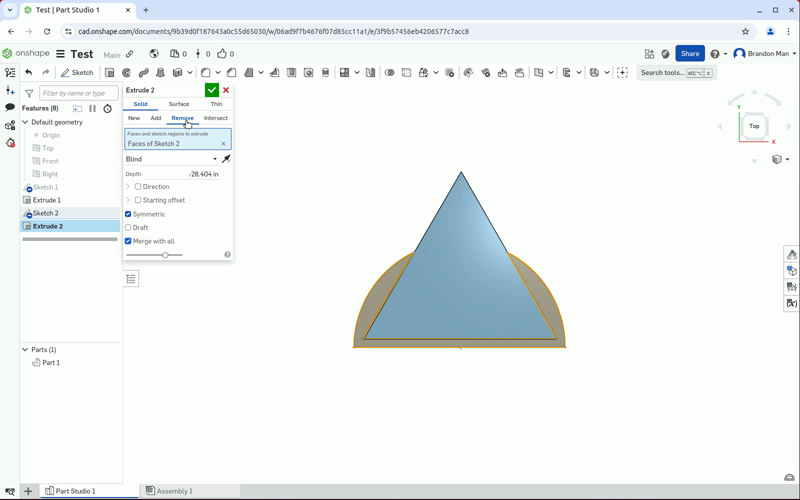
key(enter)
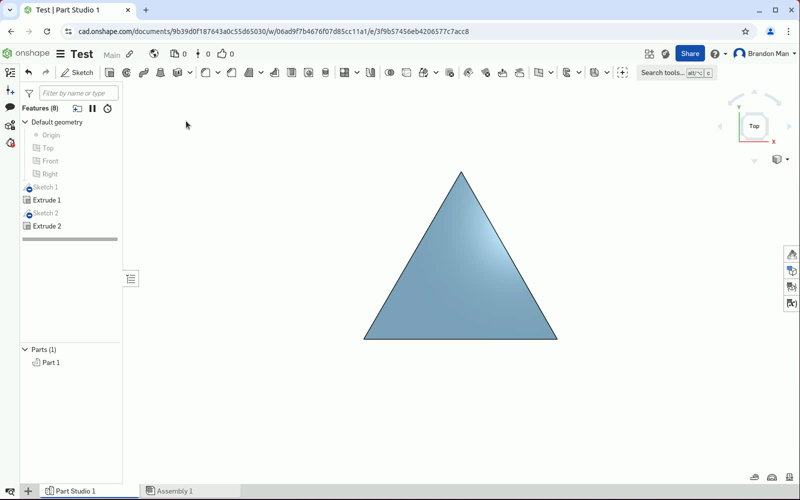
key(shift+h)
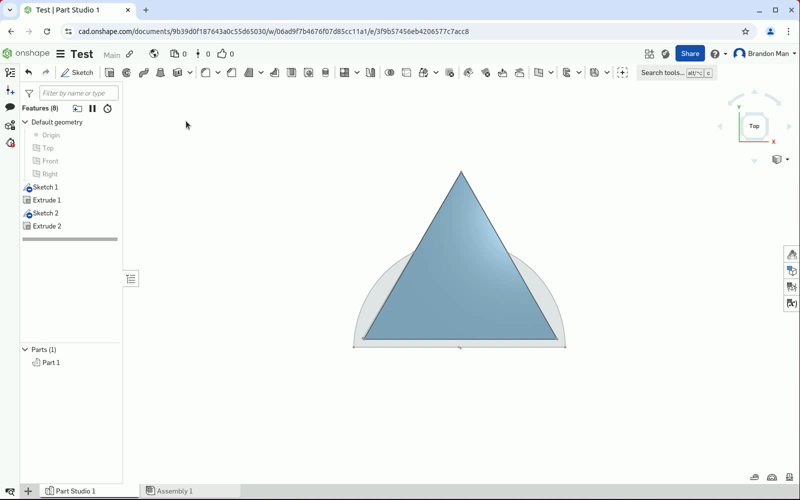
key(shift+h)
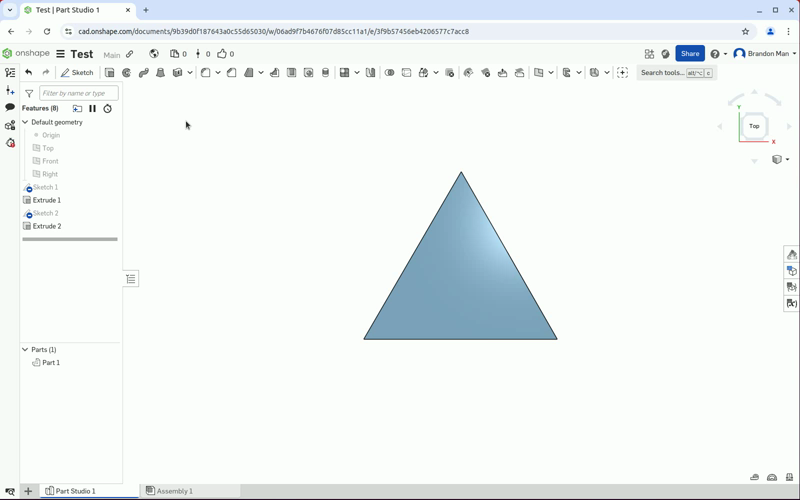
mouse_move(73, 189)
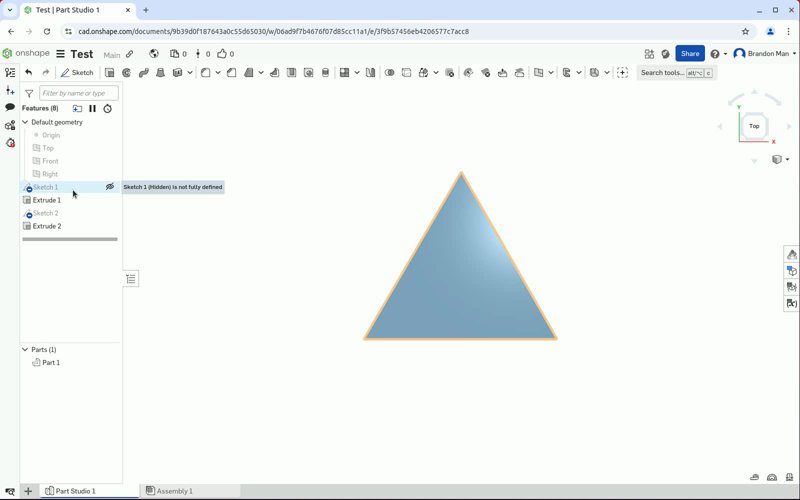
click(73, 189)
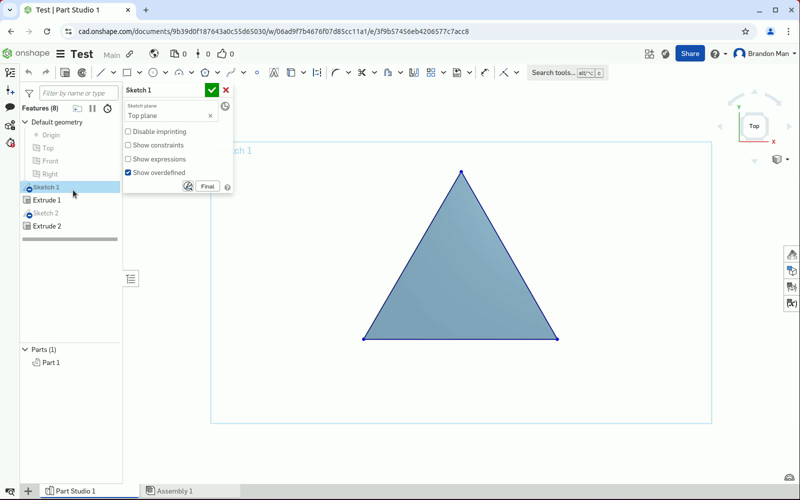
mouse_move(229, 92)
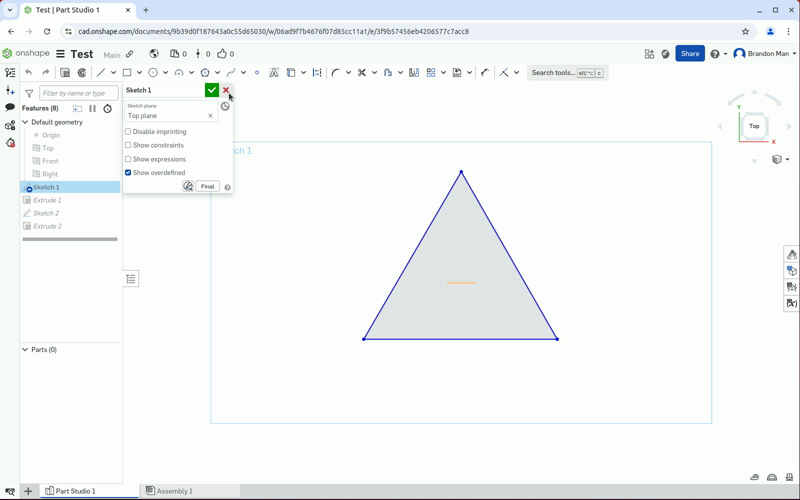
click(229, 92)
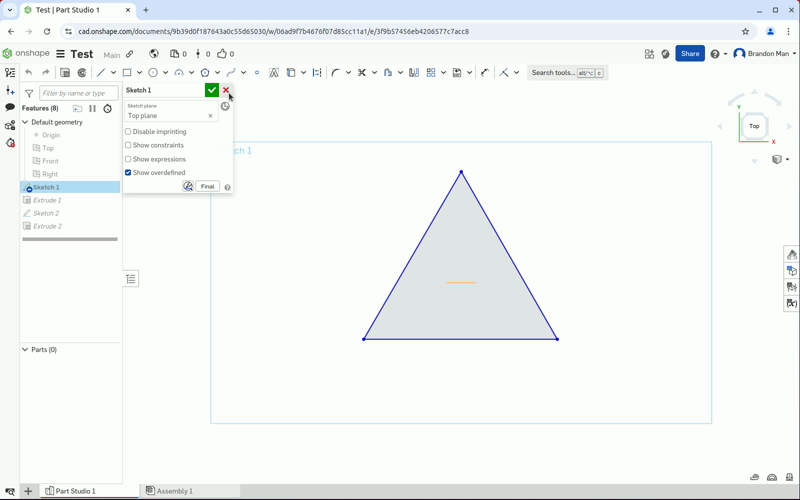
key(shift+s)
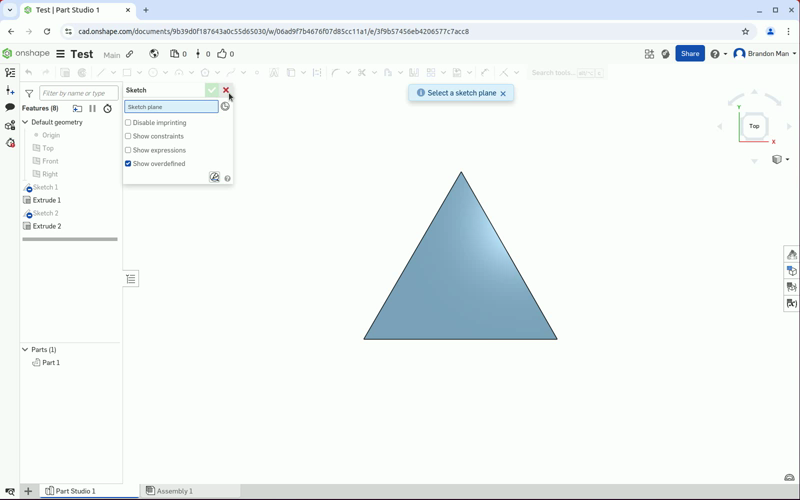
mouse_move(73, 150)
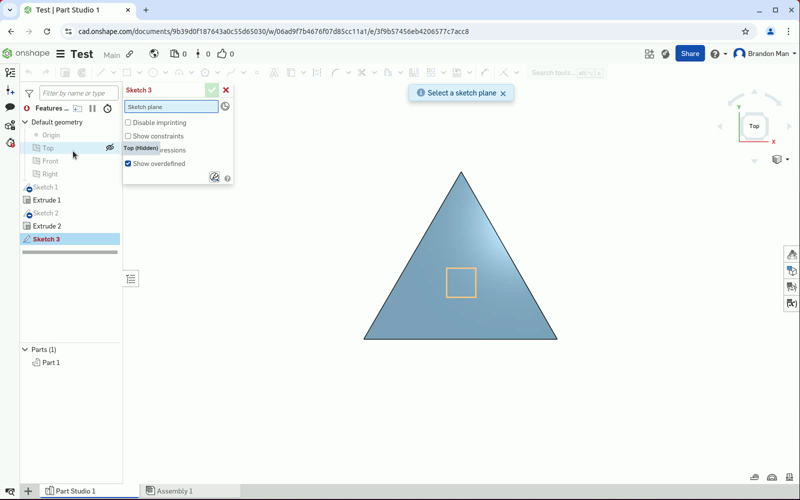
click(73, 150)
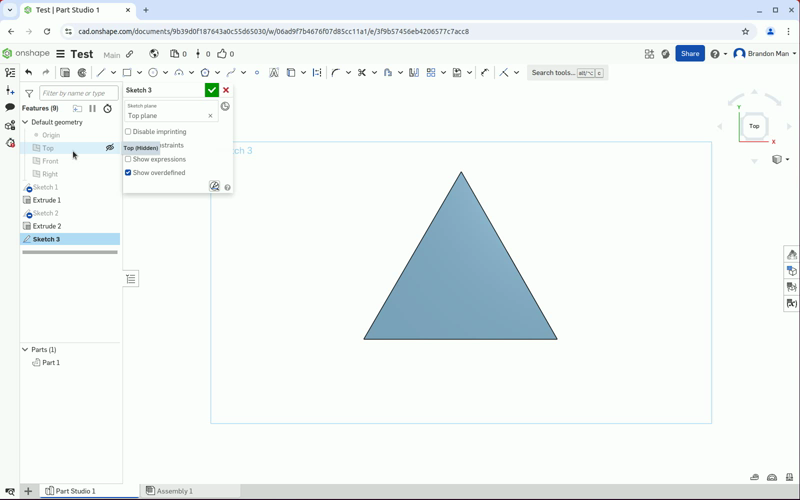
mouse_move(73, 352)
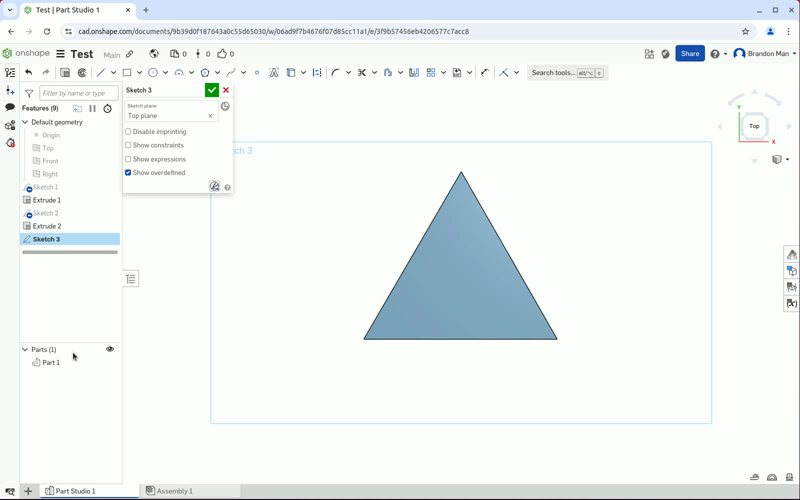
key(y)
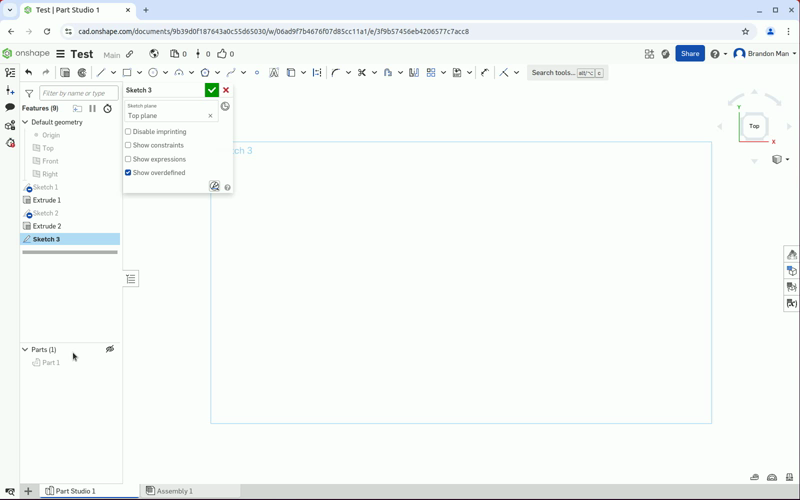
key(l)
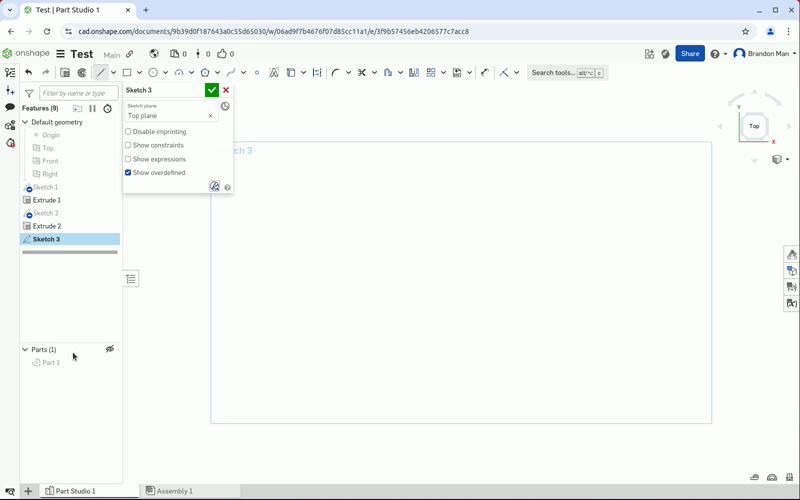
key_down(shift)
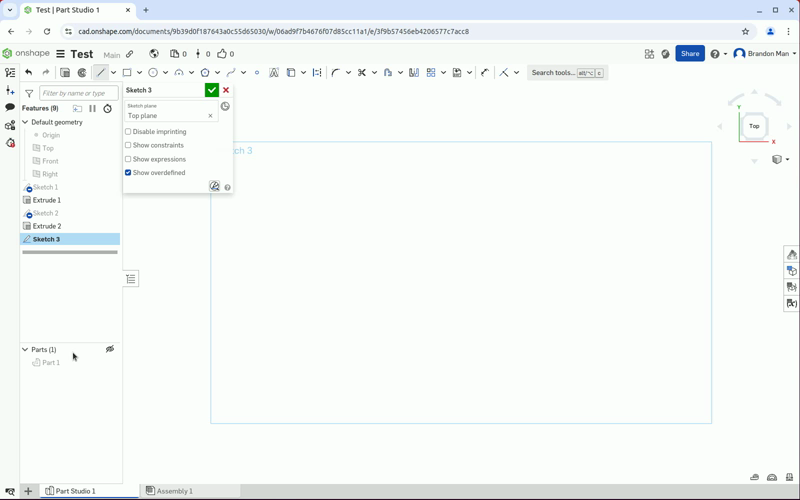
mouse_move(363, 339)
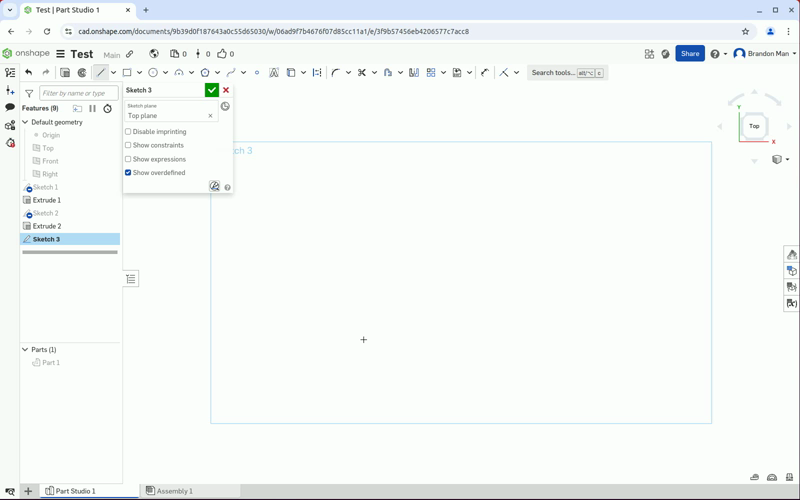
click(363, 339)
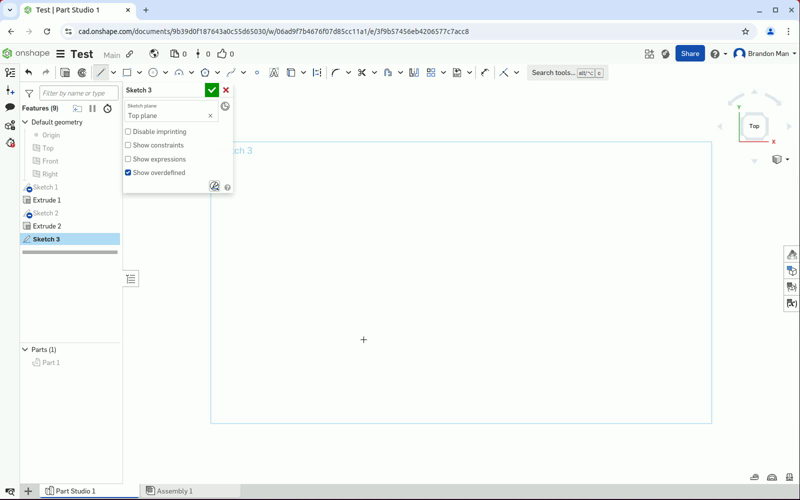
key_up(shift)
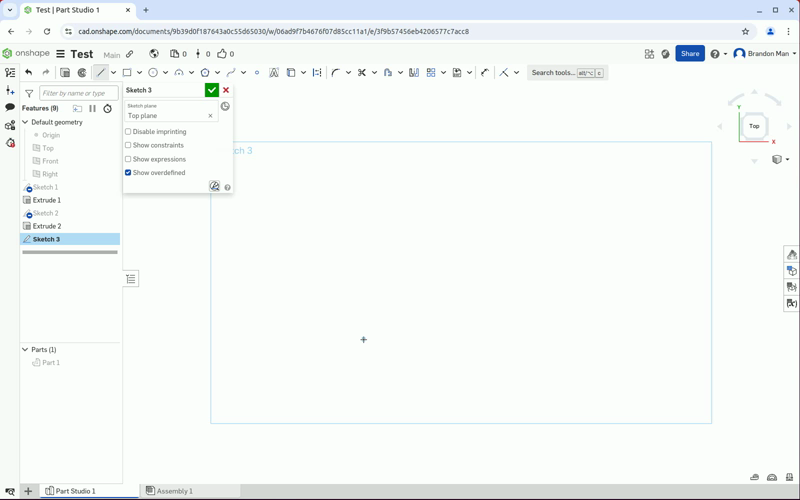
key_down(shift)
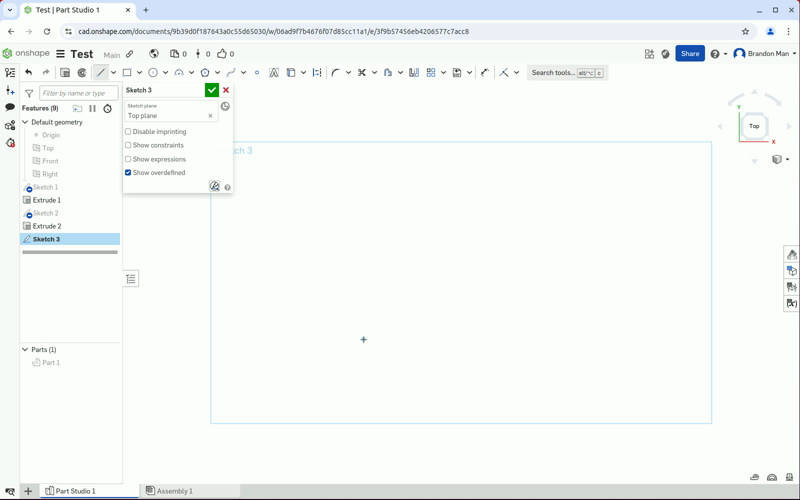
mouse_move(557, 339)
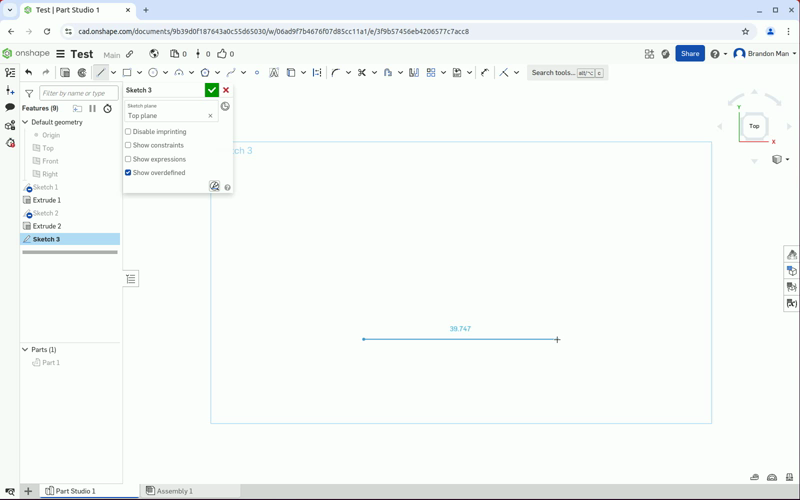
click(557, 339)
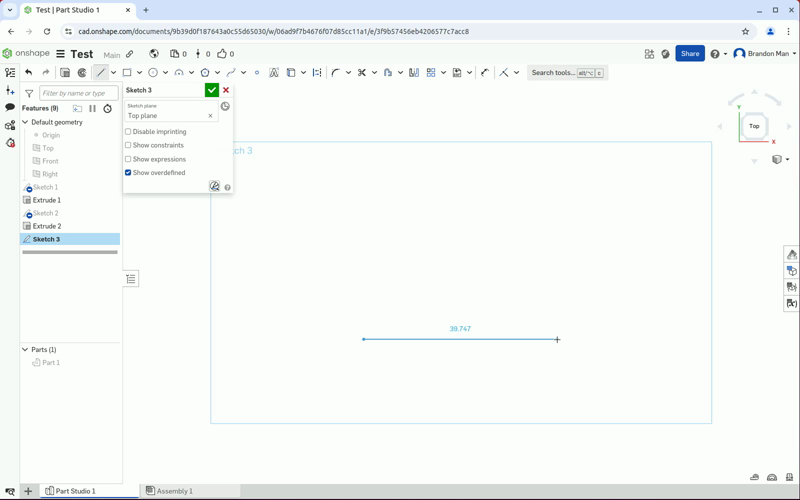
key_up(shift)
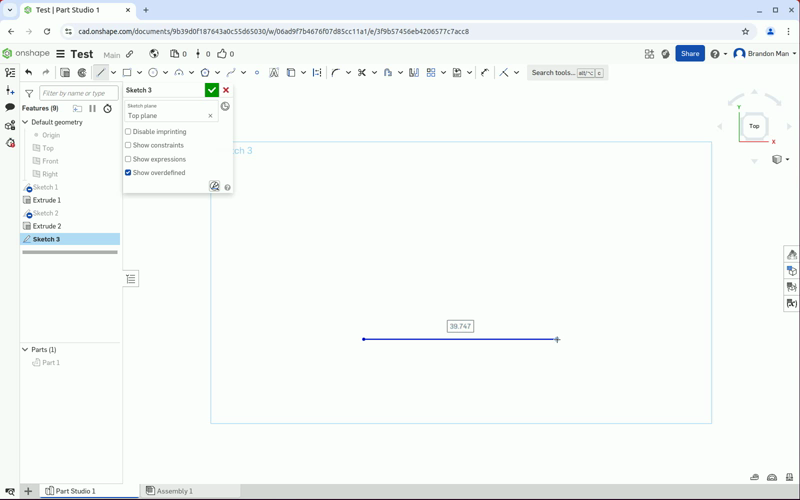
key_down(shift)
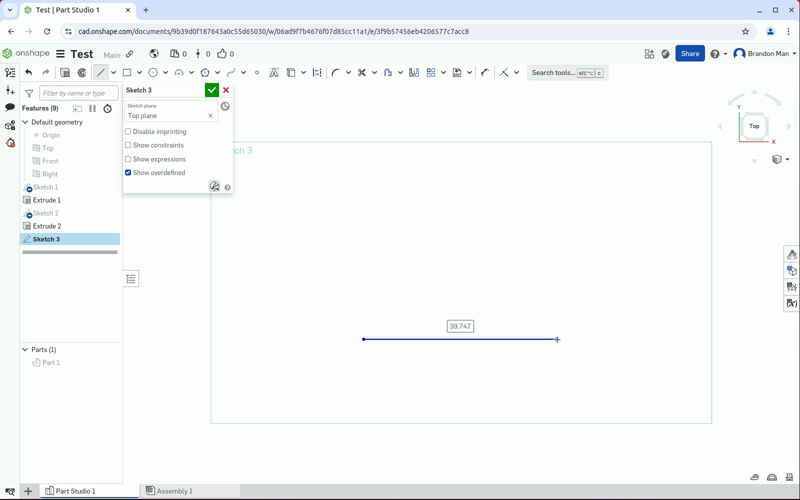
mouse_move(506, 253)
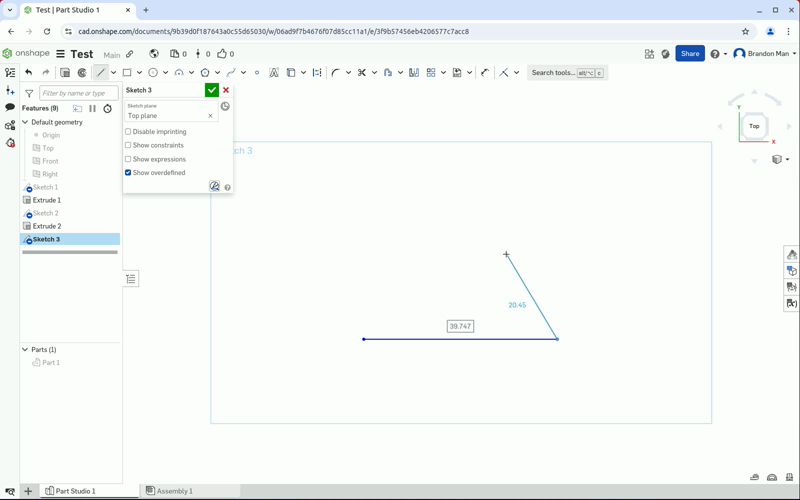
click(506, 253)
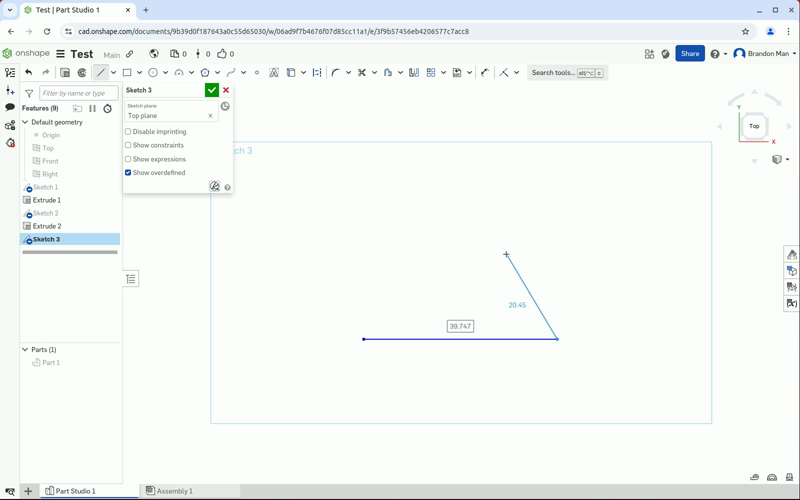
key_up(shift)
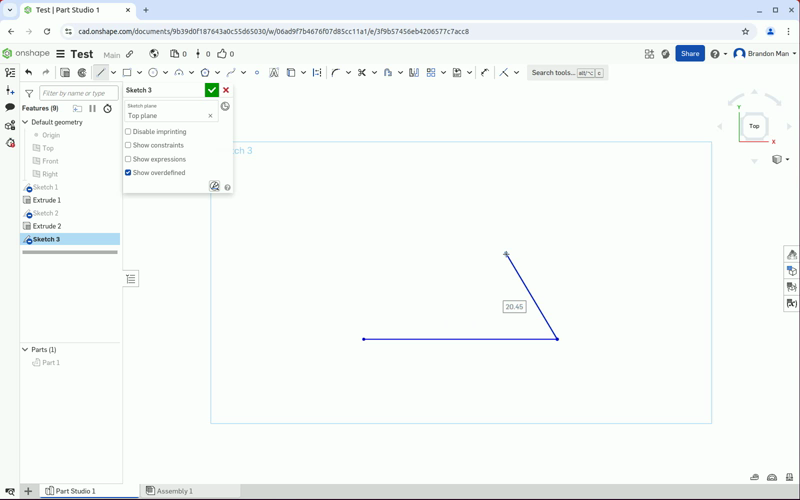
key(esc)
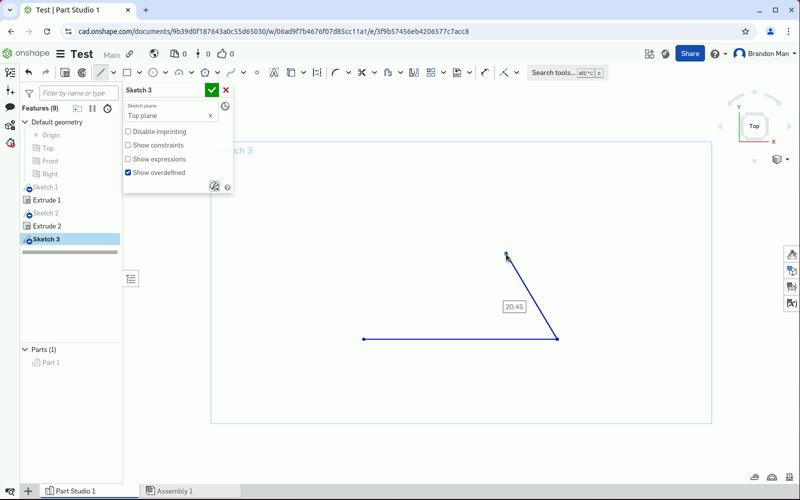
key(a)
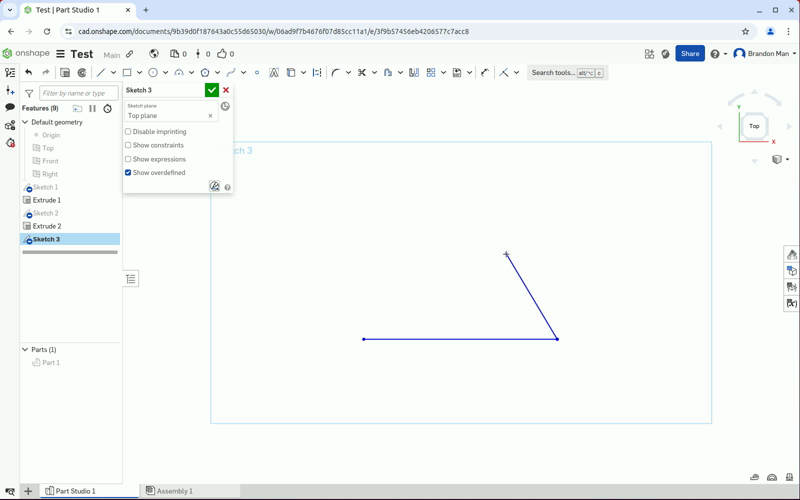
mouse_move(506, 253)
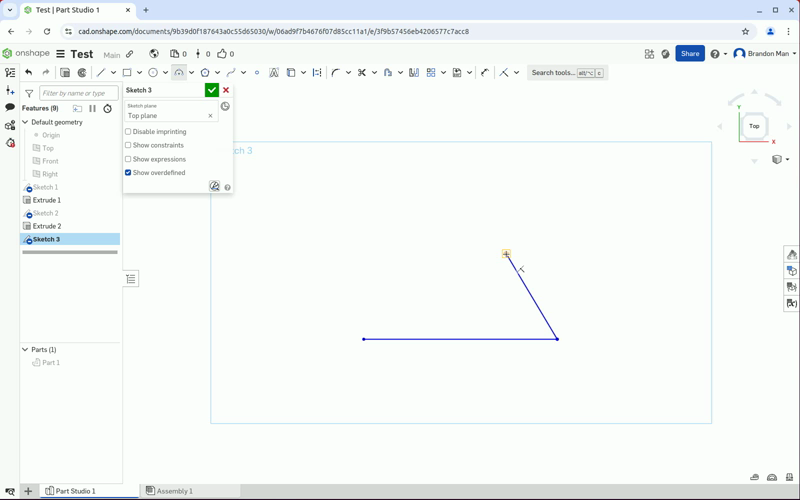
click(506, 253)
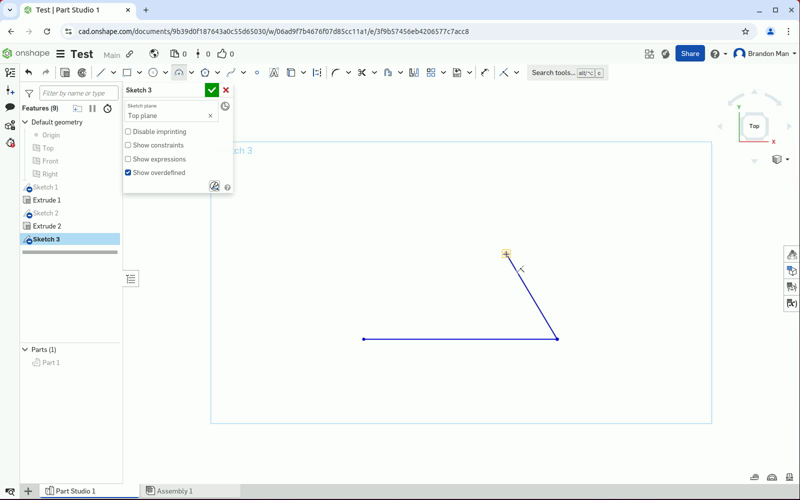
key_down(shift)
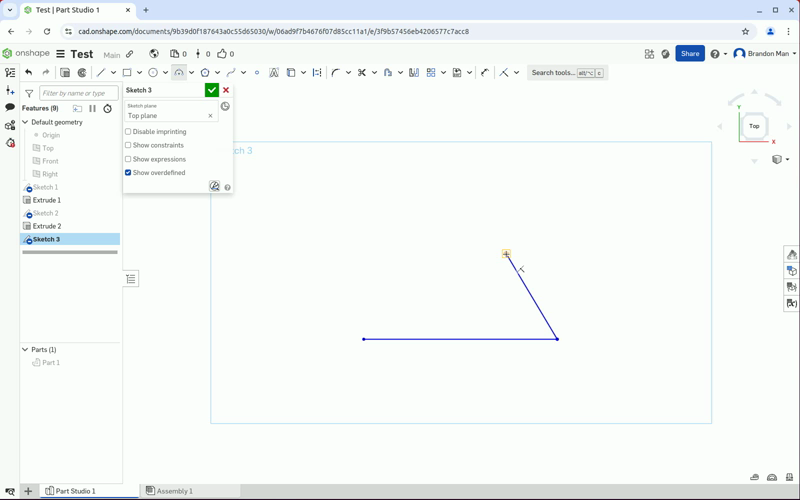
mouse_move(414, 251)
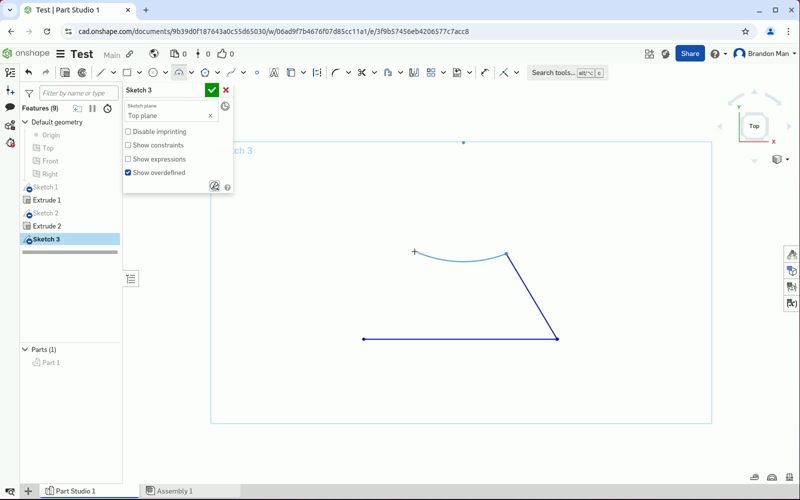
click(414, 251)
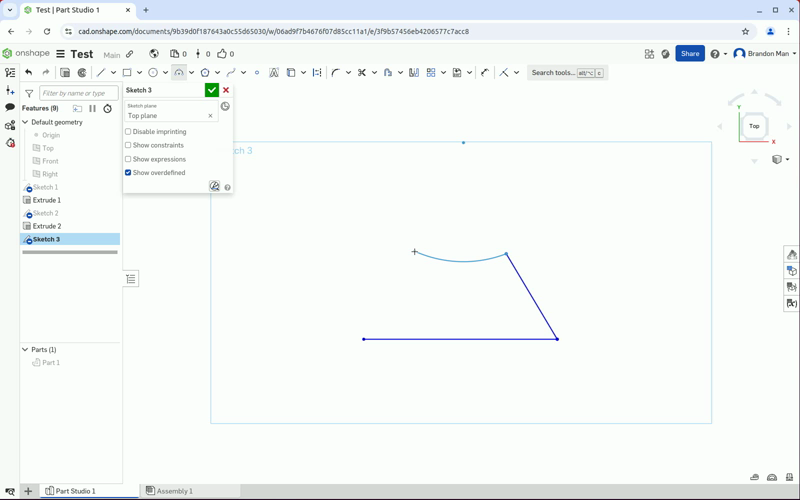
mouse_move(460, 241)
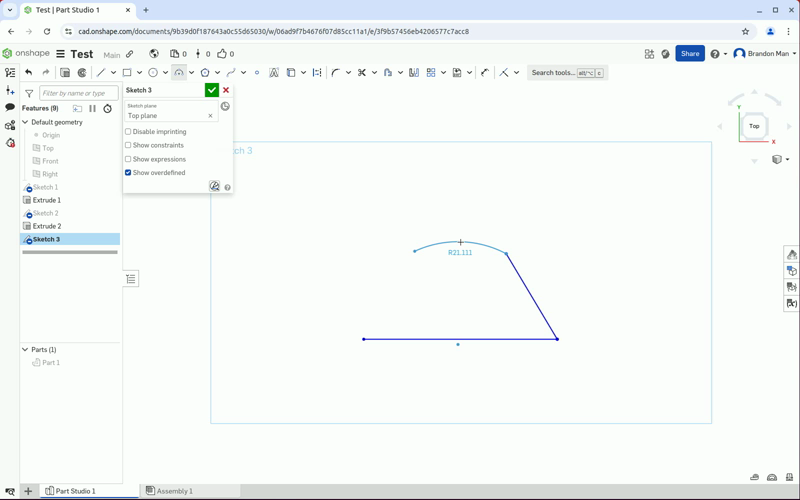
click(460, 241)
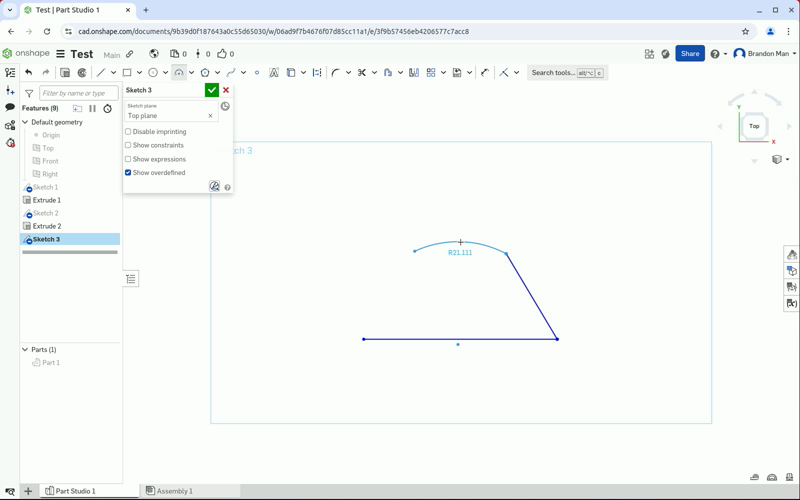
key_up(shift)
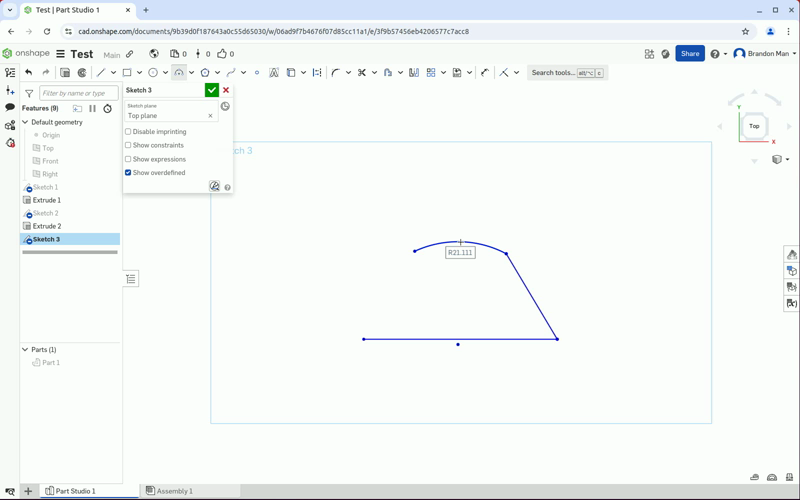
key(esc)
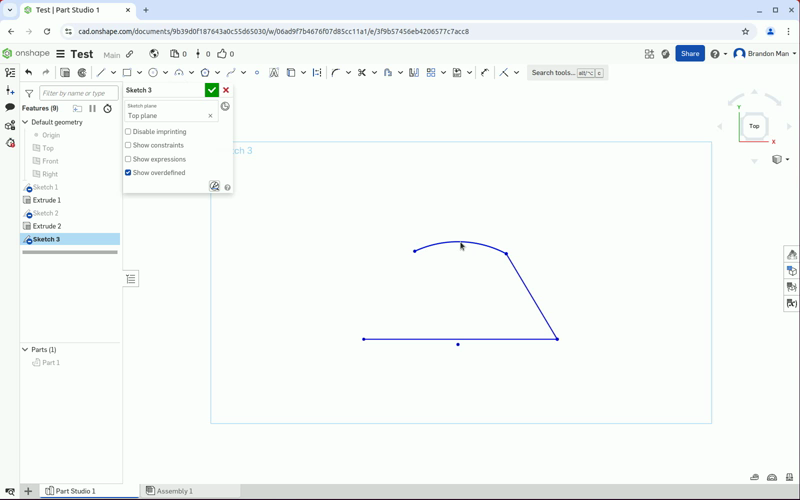
key(l)
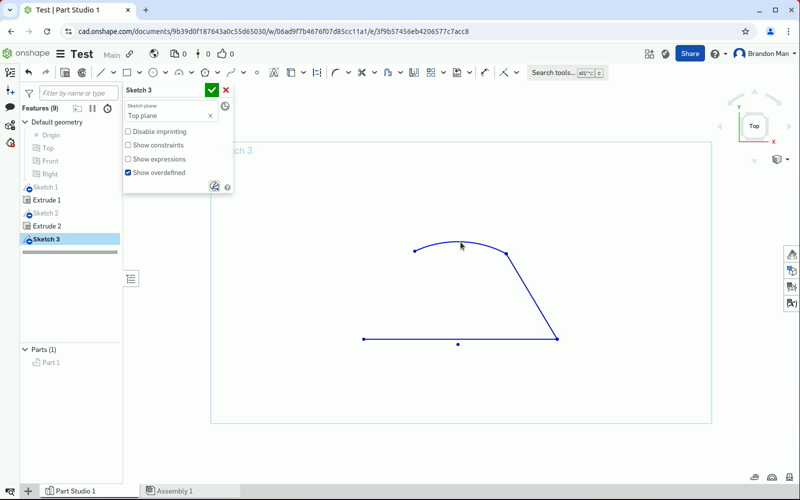
mouse_move(414, 251)
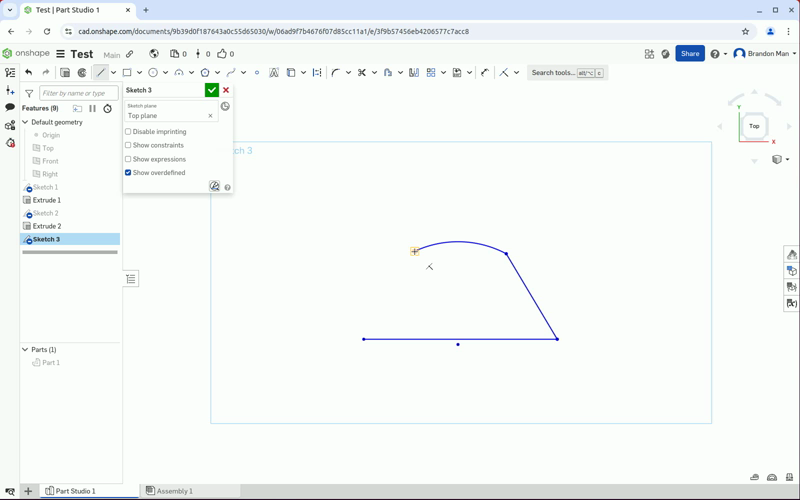
click(414, 251)
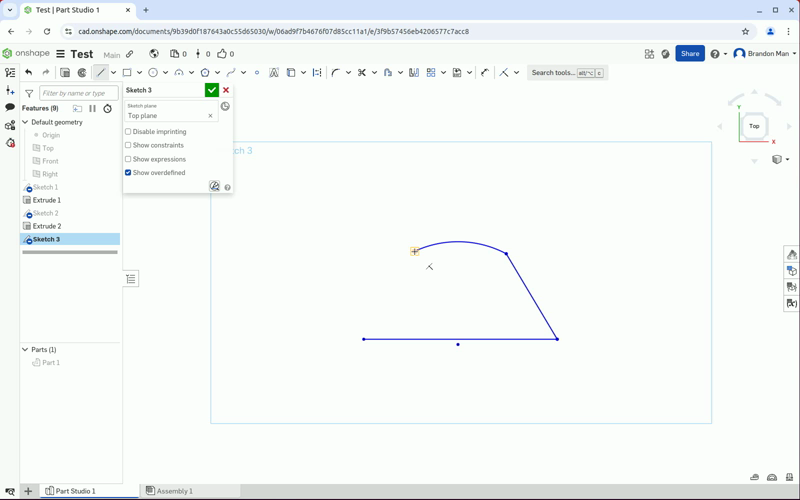
key_down(shift)
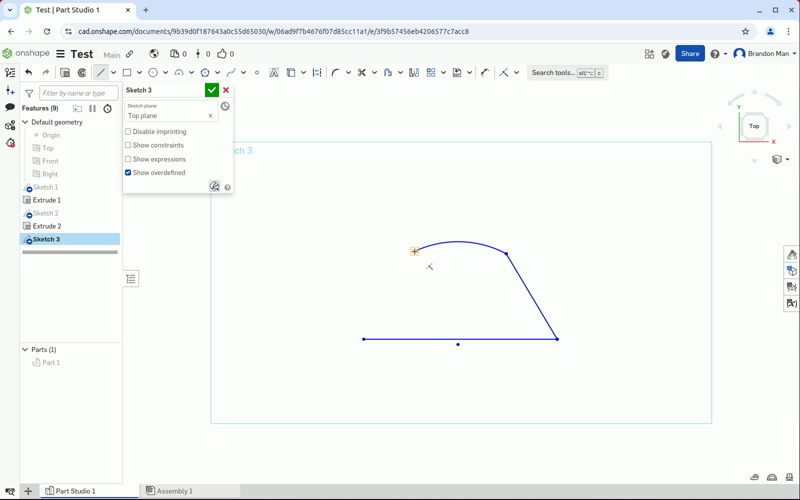
mouse_move(363, 339)
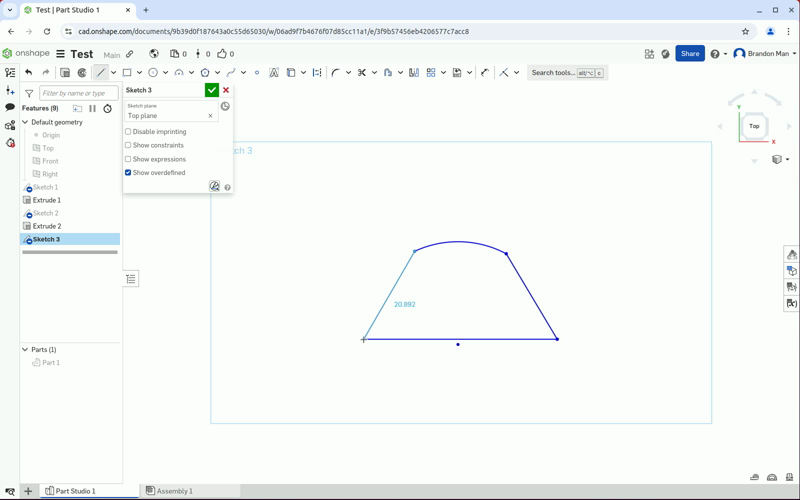
key_up(shift)
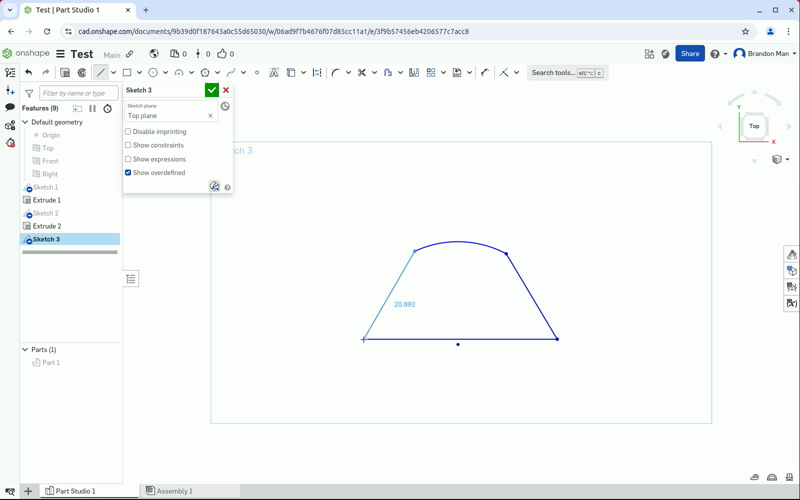
click(363, 339)
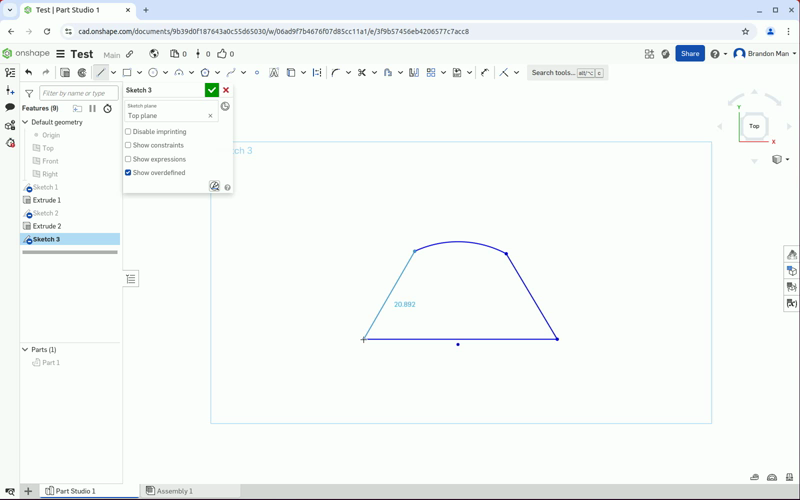
key(esc)
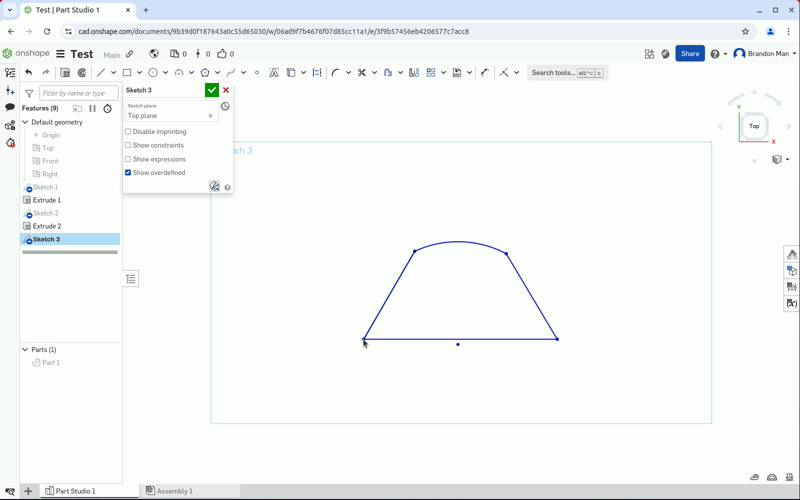
mouse_move(470, 262)
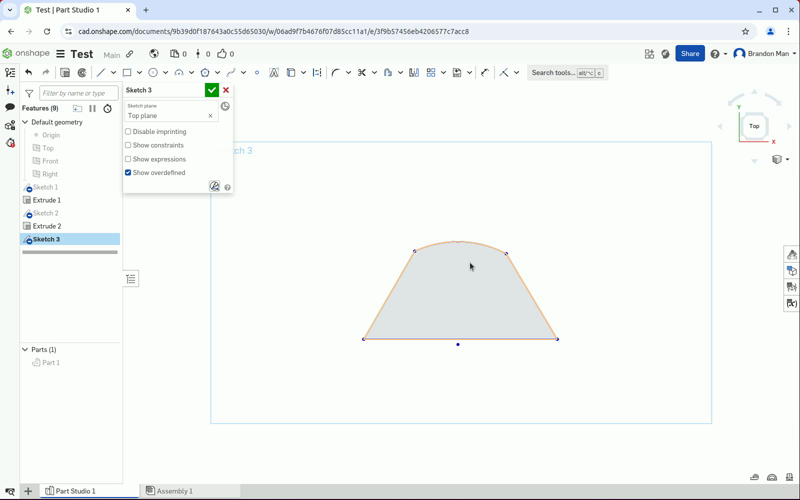
click(470, 262)
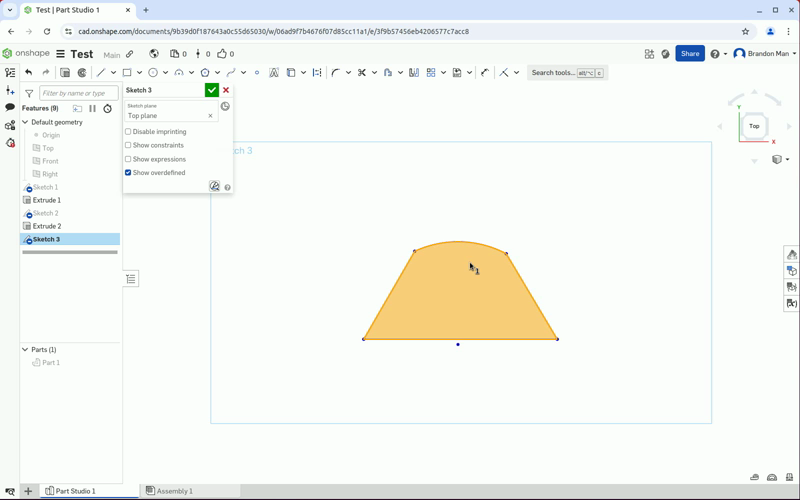
mouse_move(73, 352)
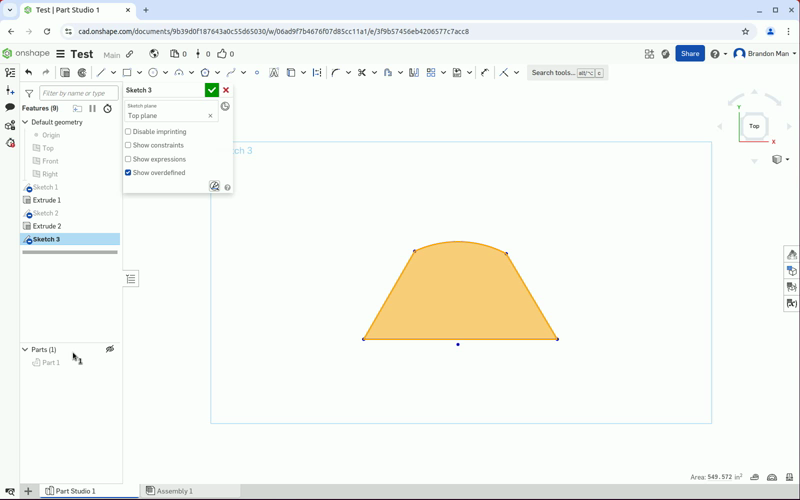
key(shift+y)
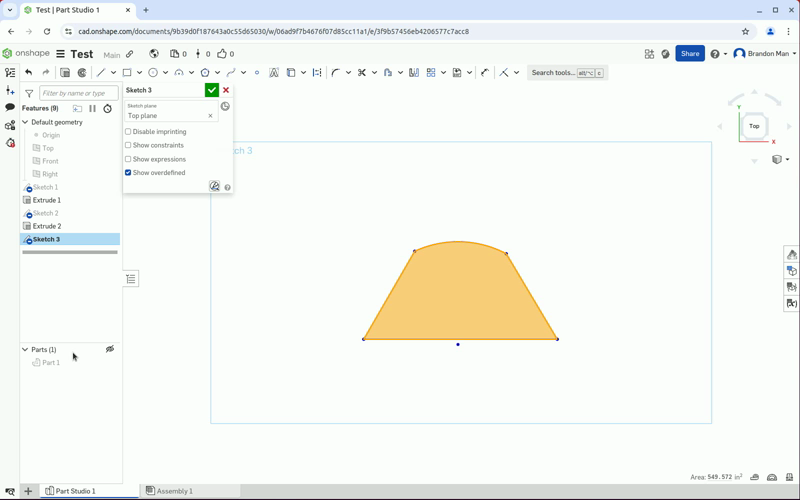
key(shift+e)
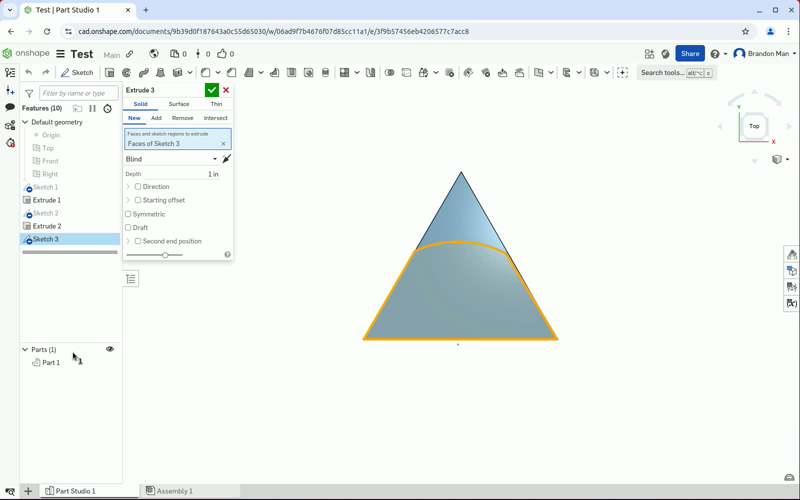
mouse_move(143, 106)
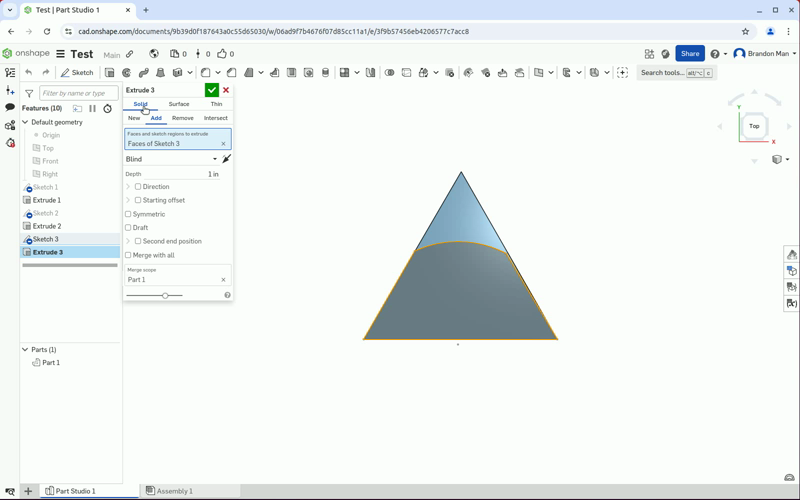
click(143, 106)
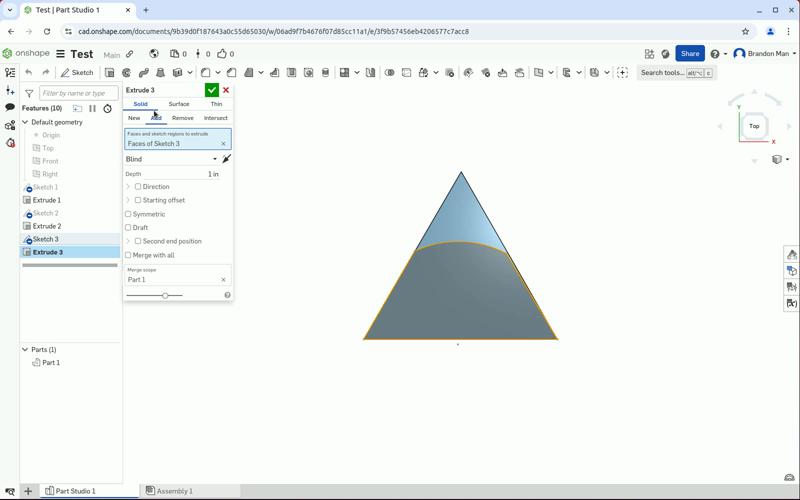
mouse_move(186, 120)
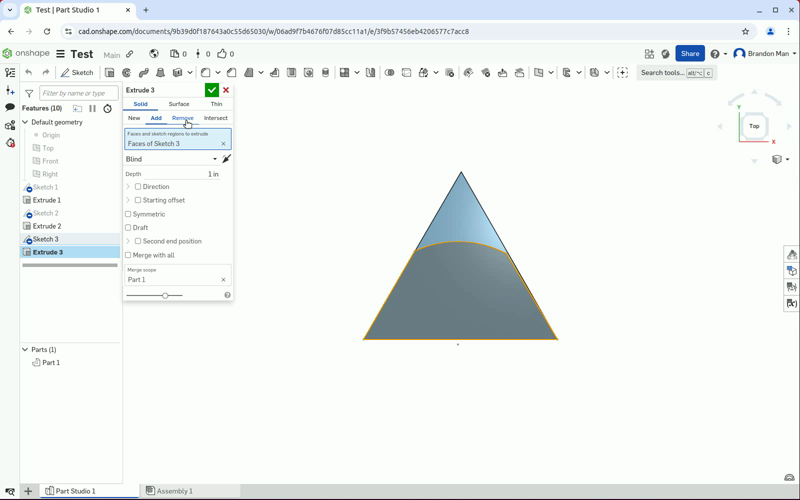
click(186, 120)
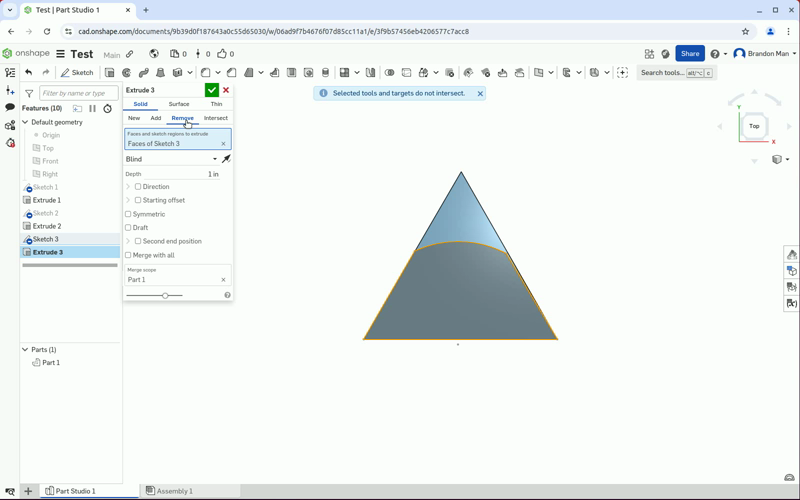
key(tab, 4)
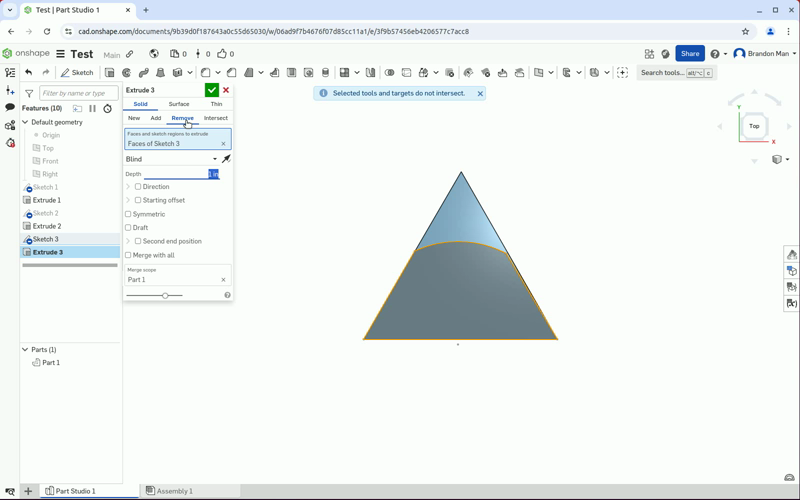
text(-28.404)
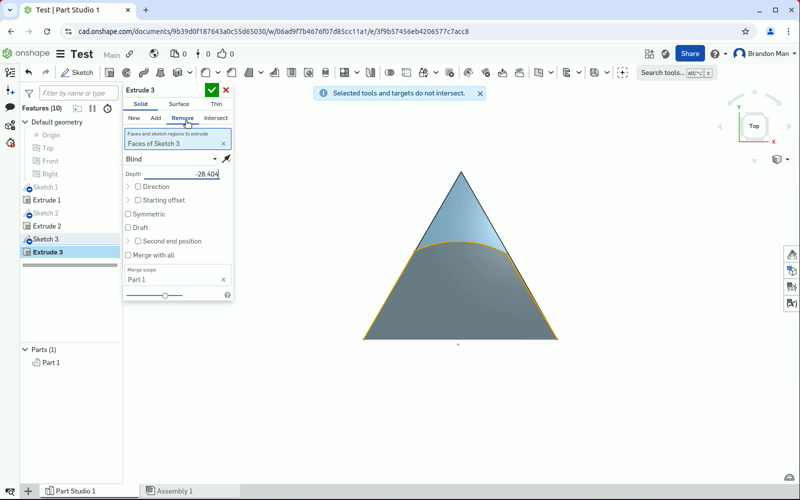
key(tab, 3)
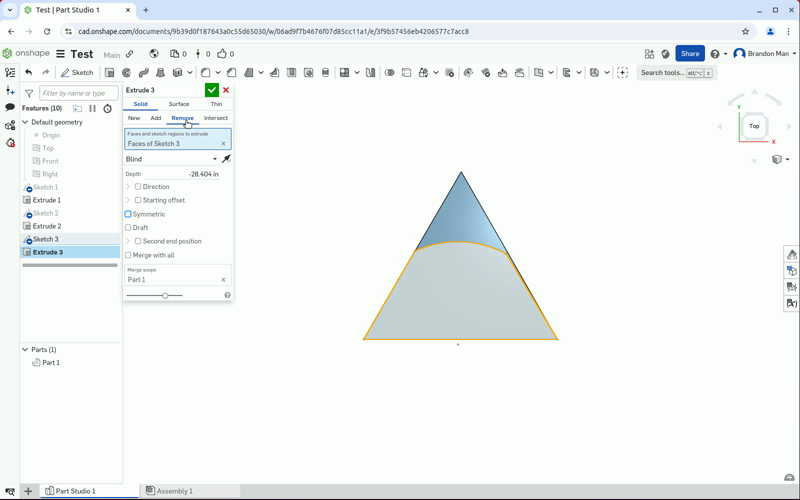
key(space)
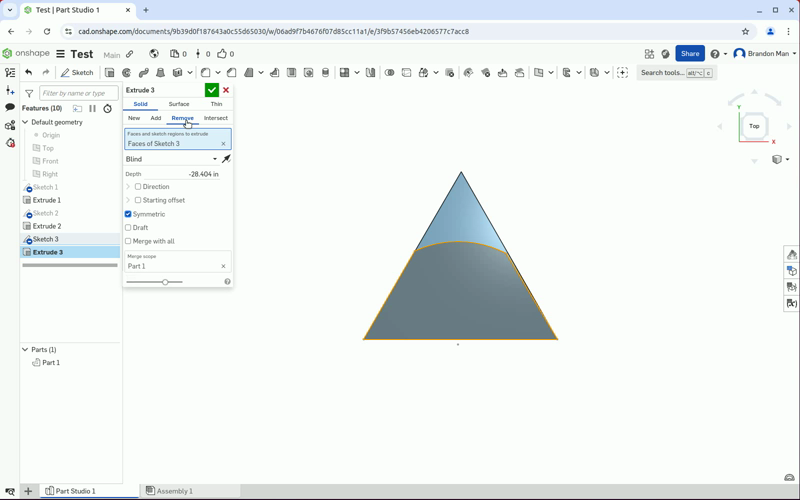
key(tab, 2)
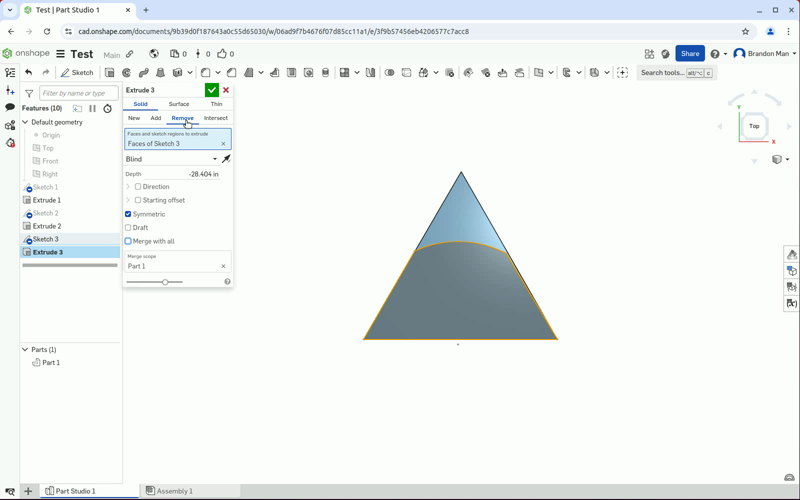
key(space)
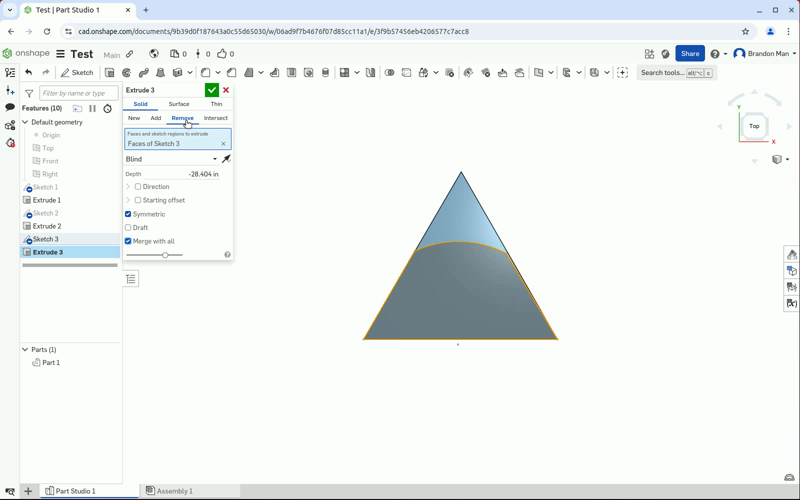
key(enter)
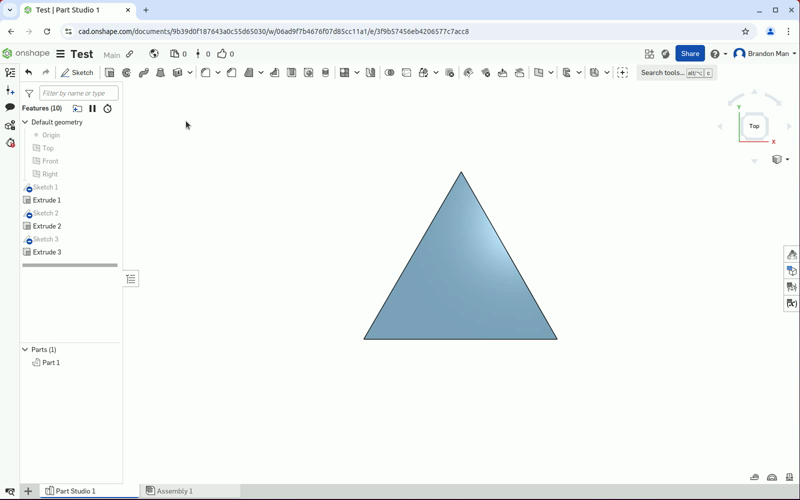
key(shift+h)
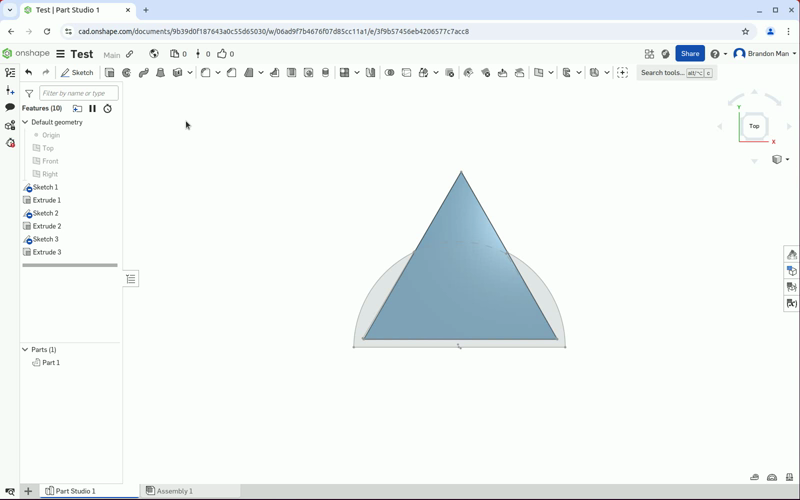
key(shift+h)
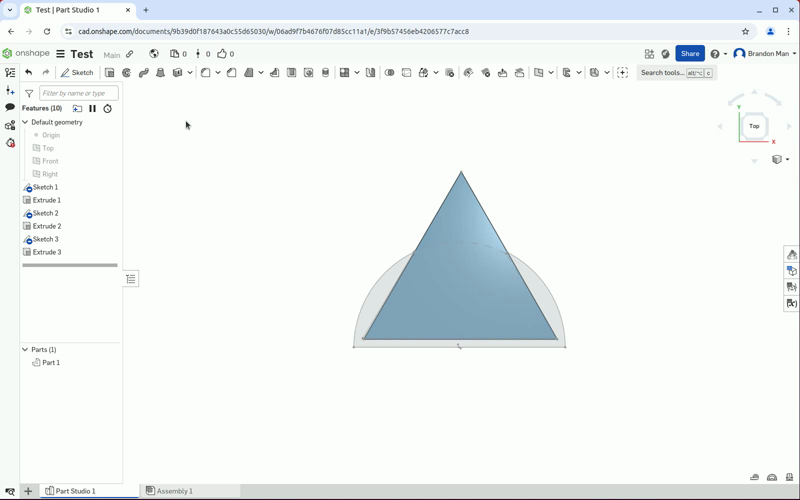
key(shift+7)
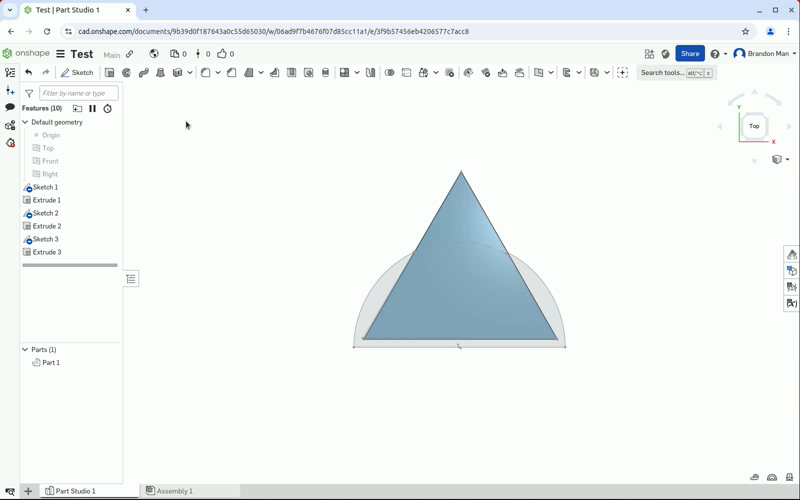
key(up, 3)
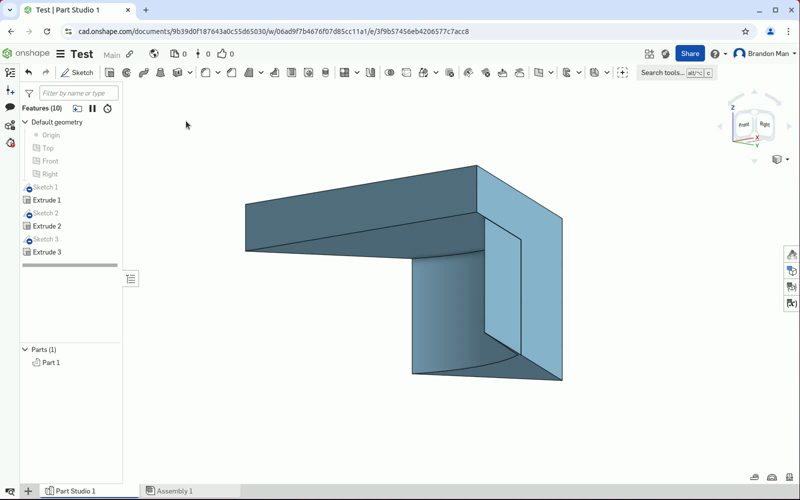
key(left, 3)
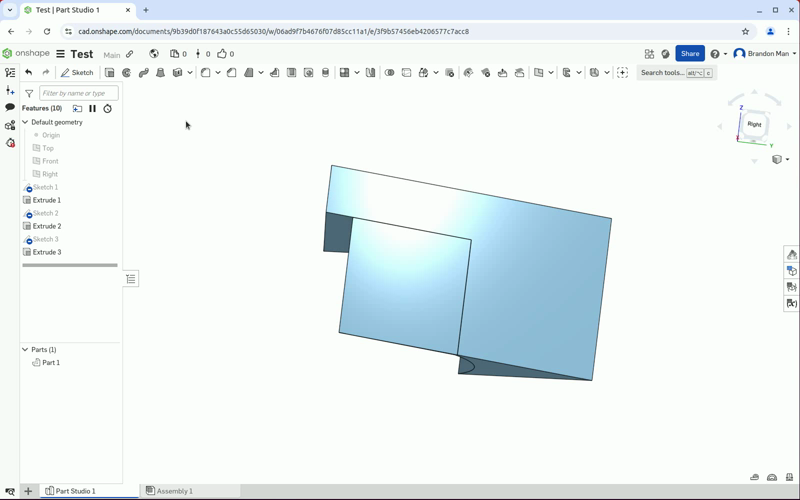
key(right, 3)
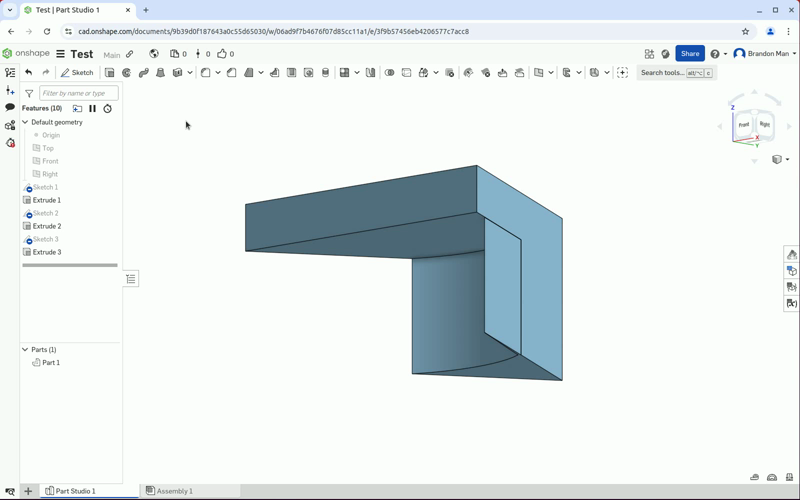
key(down, 3)
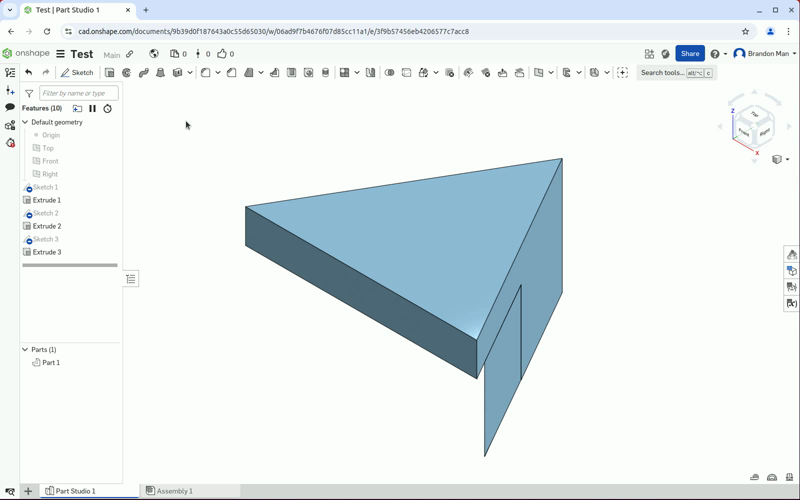
mouse_move(73, 189)
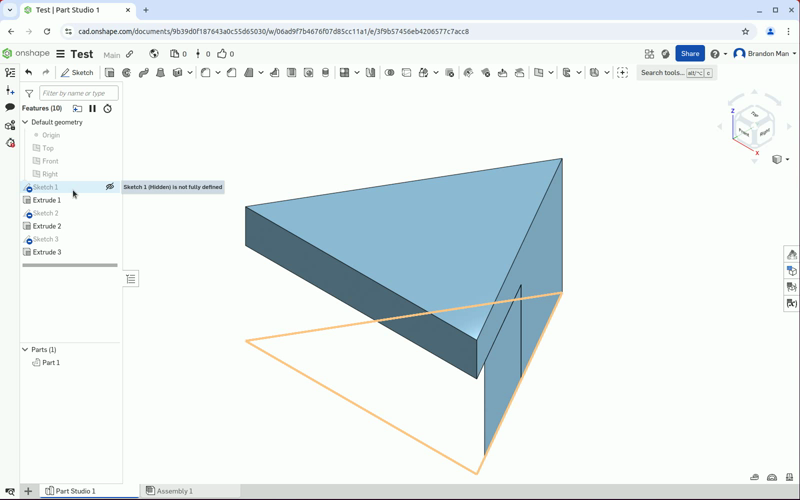
click(73, 189)